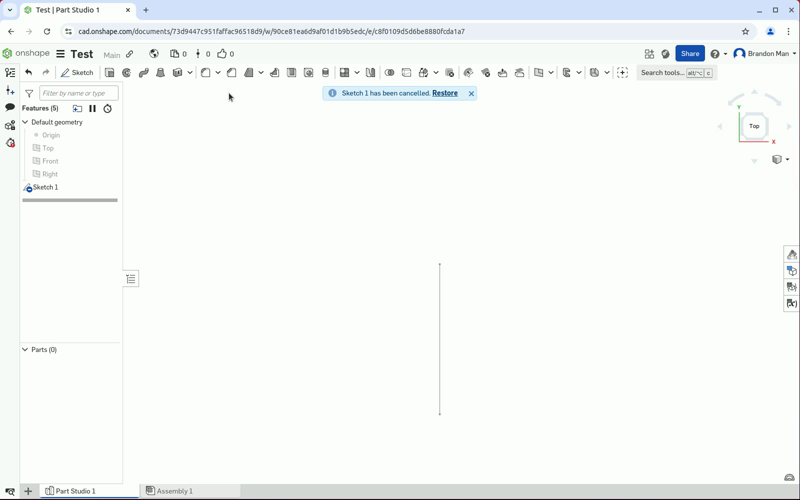
key(shift+h)
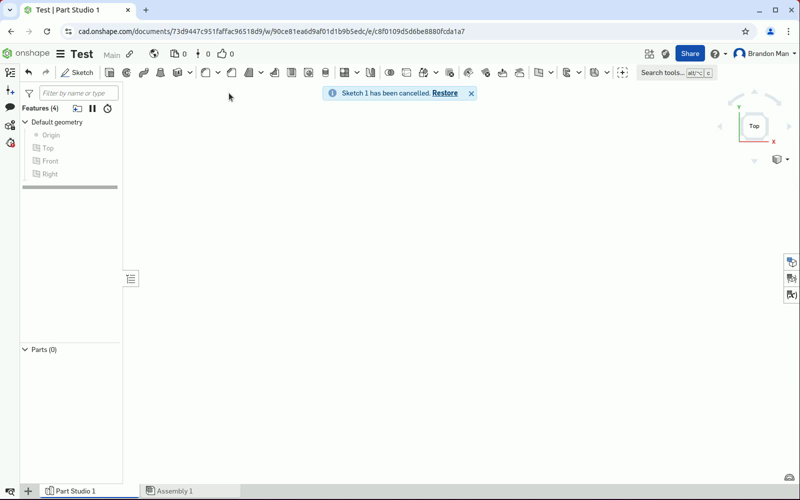
mouse_move(73, 352)
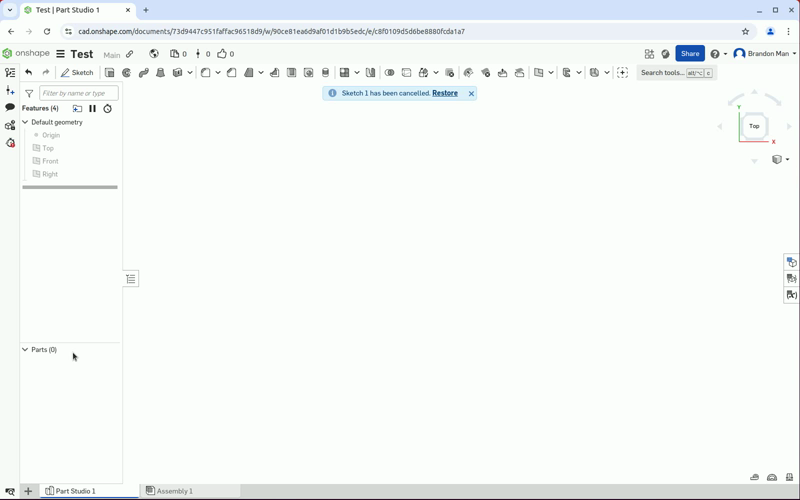
key(y)
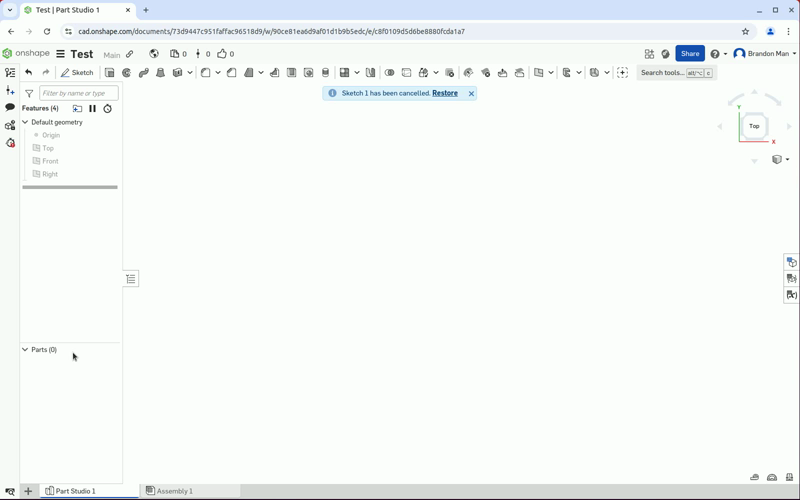
key(shift+p)
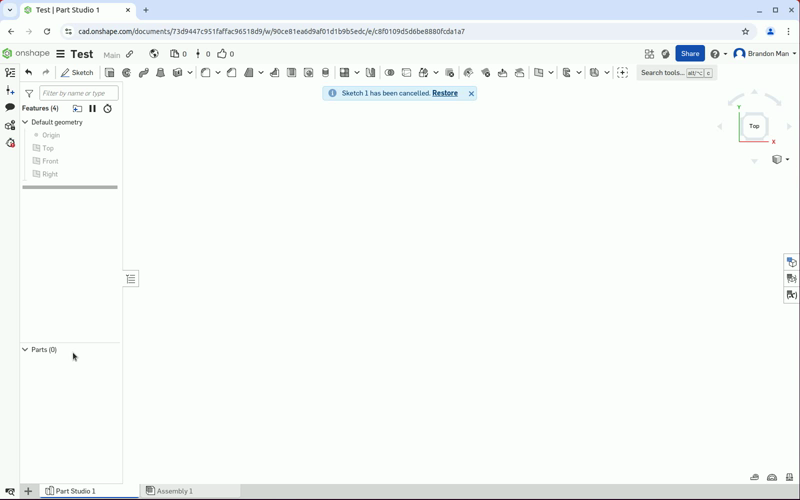
key(space)
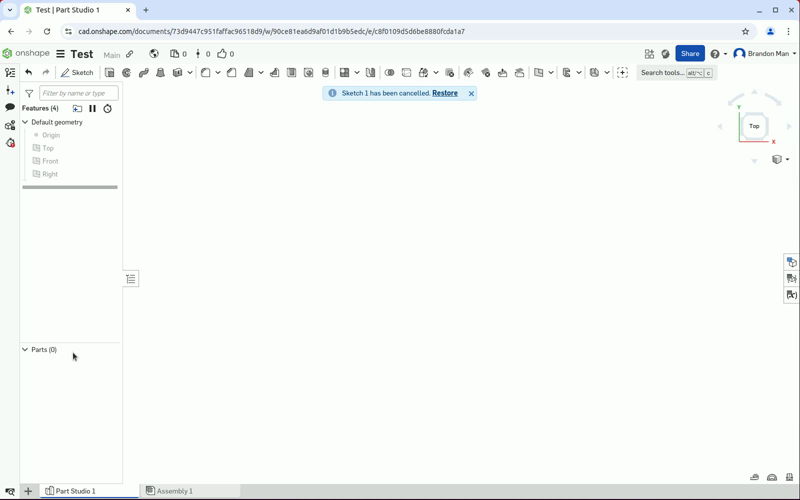
key_down(shift)
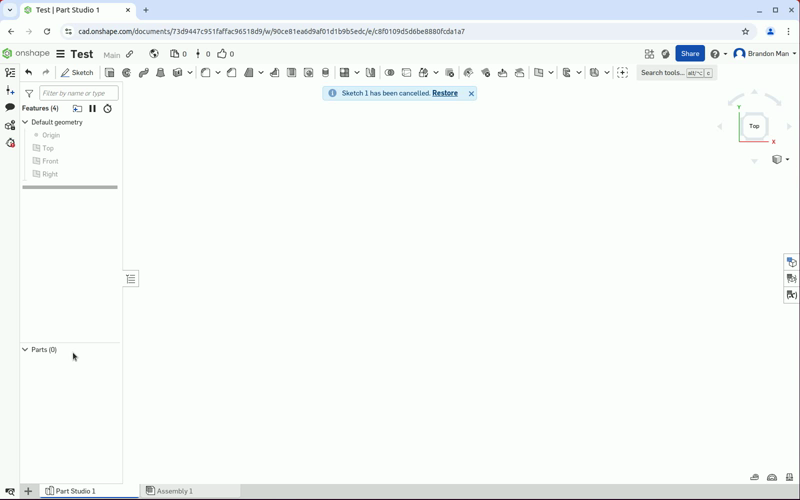
key(up)
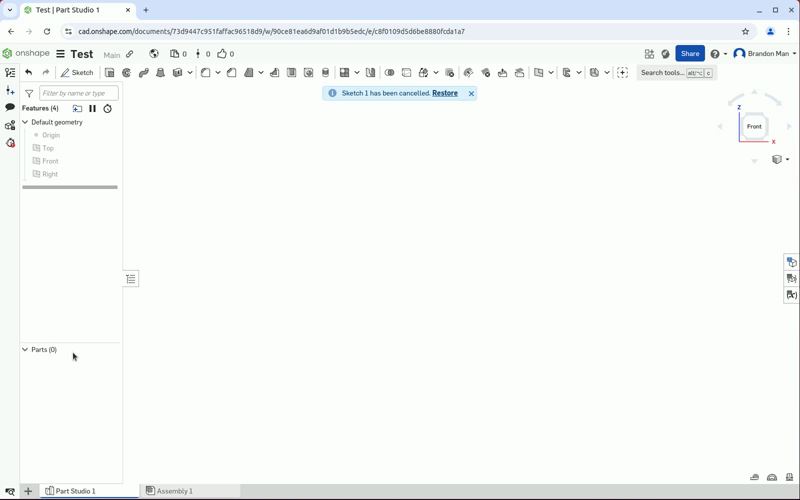
key_up(shift)
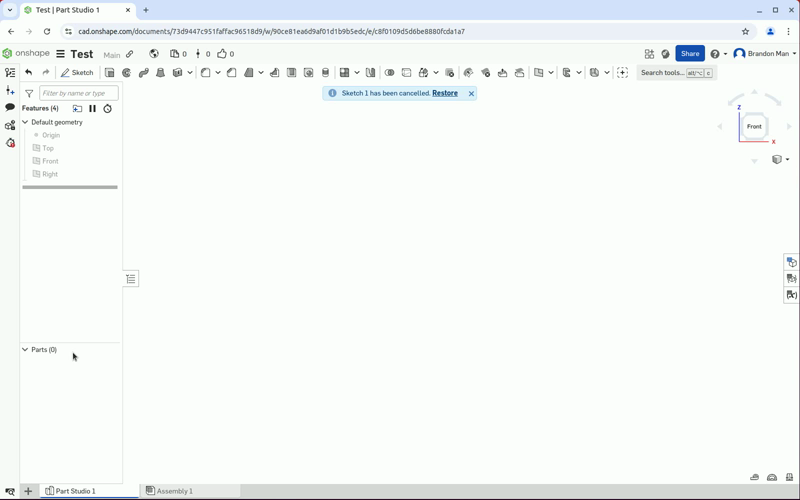
mouse_move(73, 352)
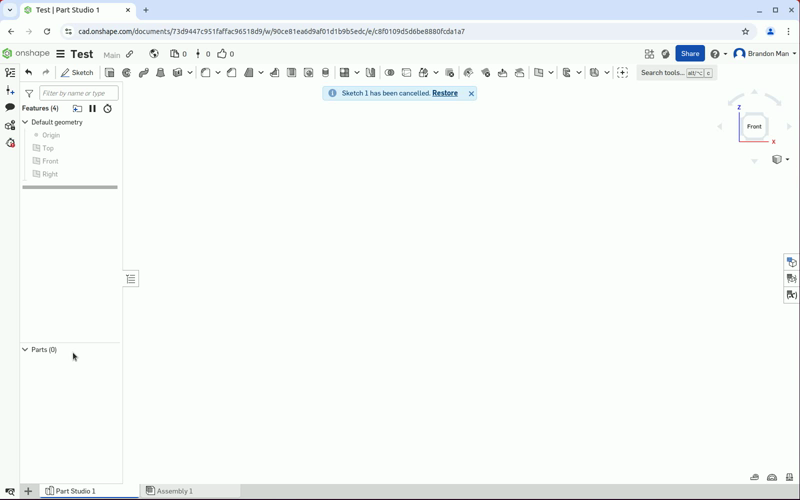
key(shift+y)
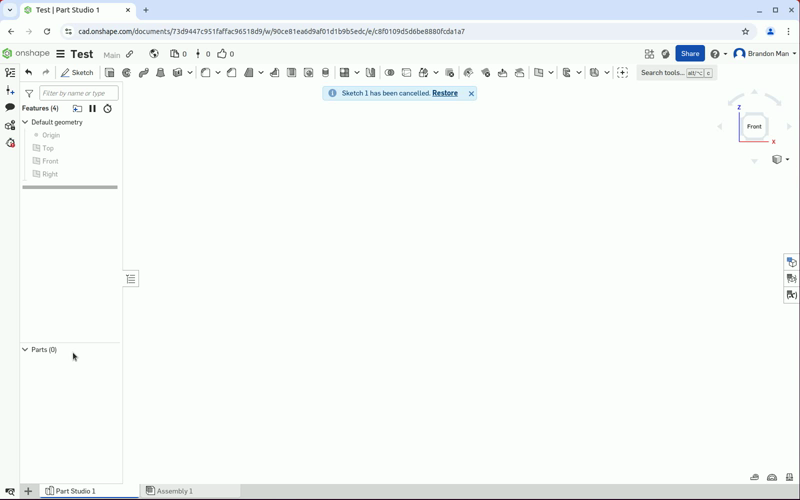
key(shift+s)
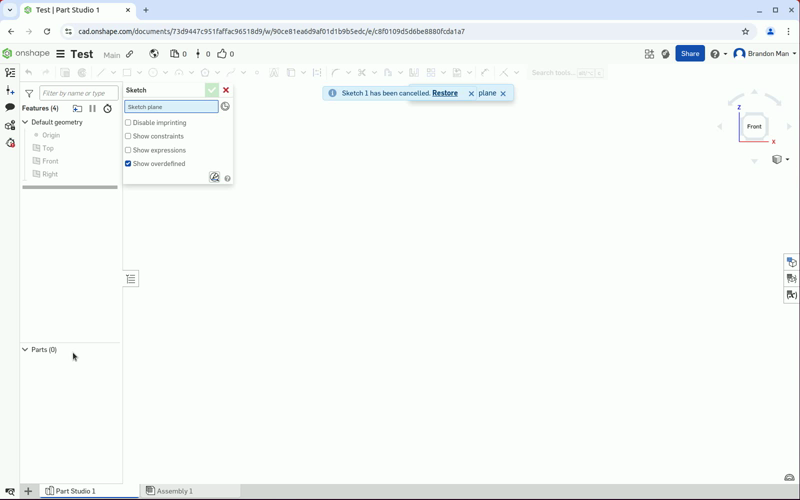
mouse_move(73, 163)
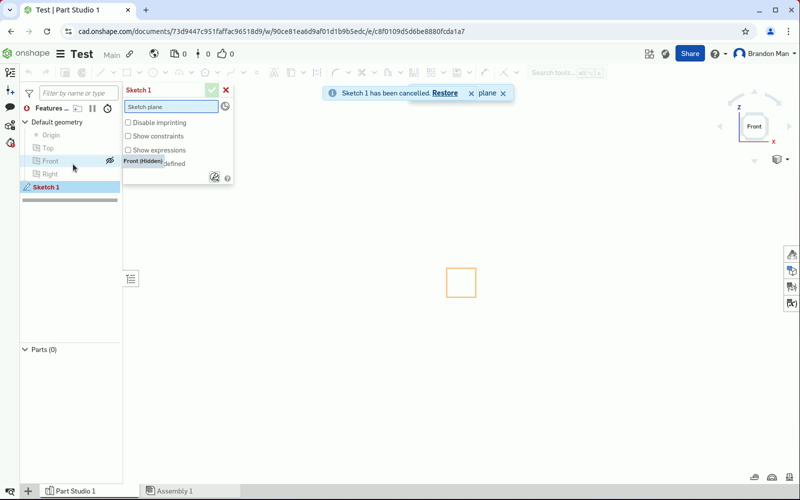
click(73, 163)
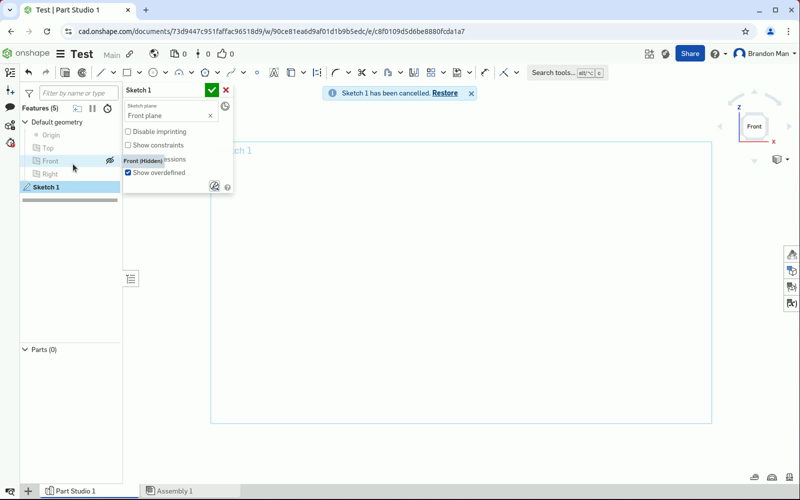
mouse_move(73, 352)
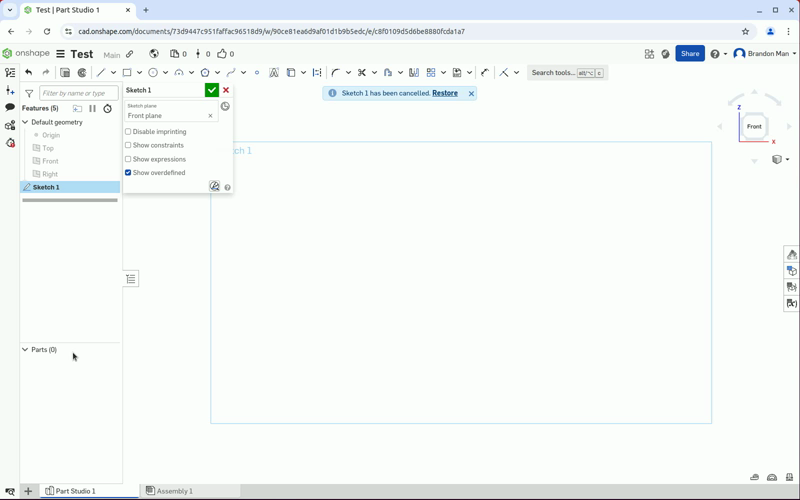
key(y)
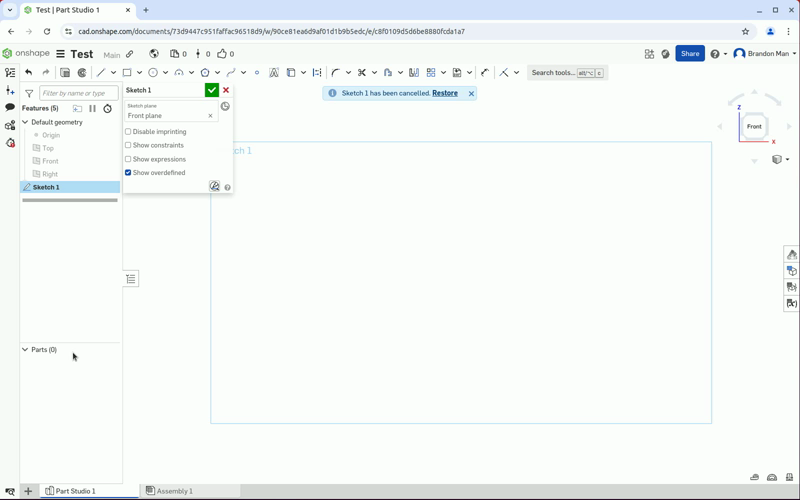
key(l)
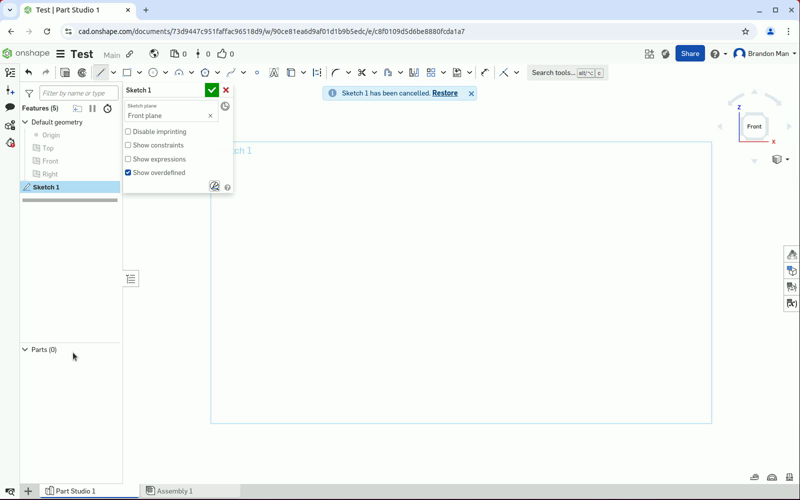
key_down(shift)
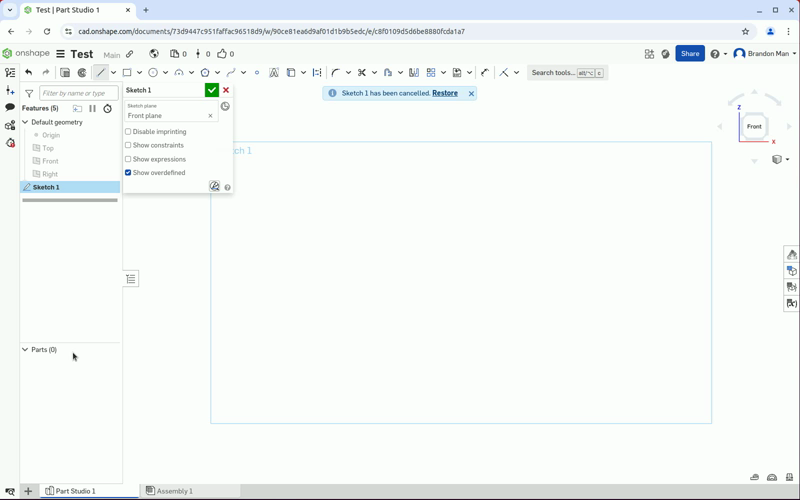
mouse_move(460, 282)
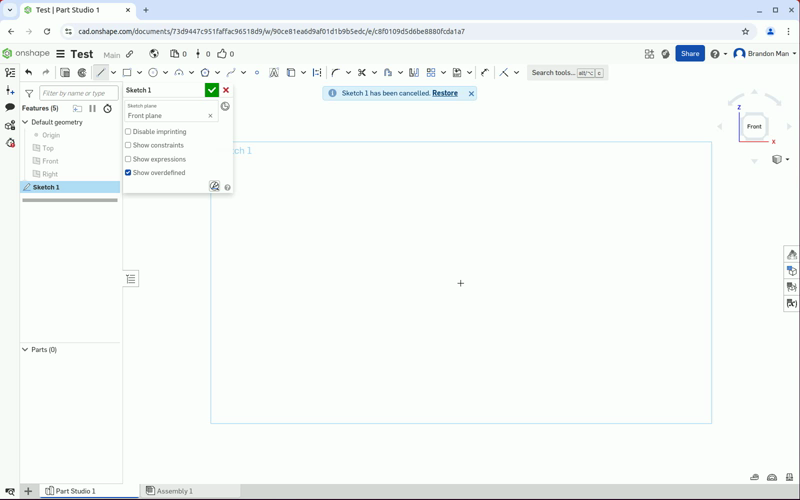
click(460, 282)
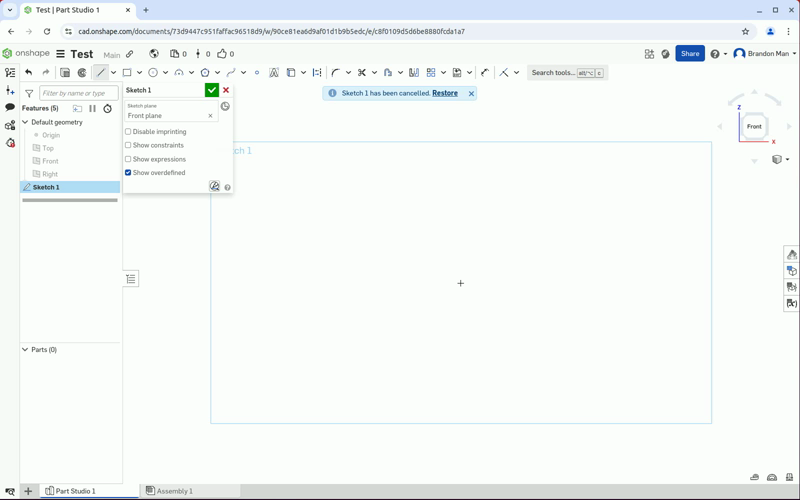
key_up(shift)
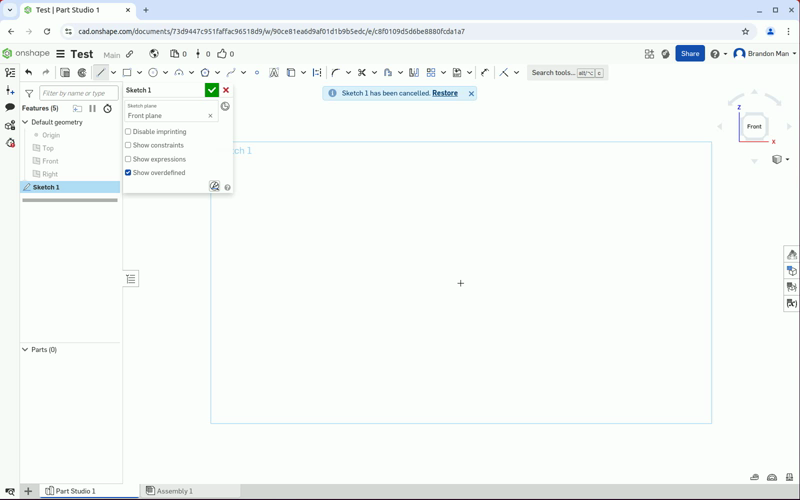
key_down(shift)
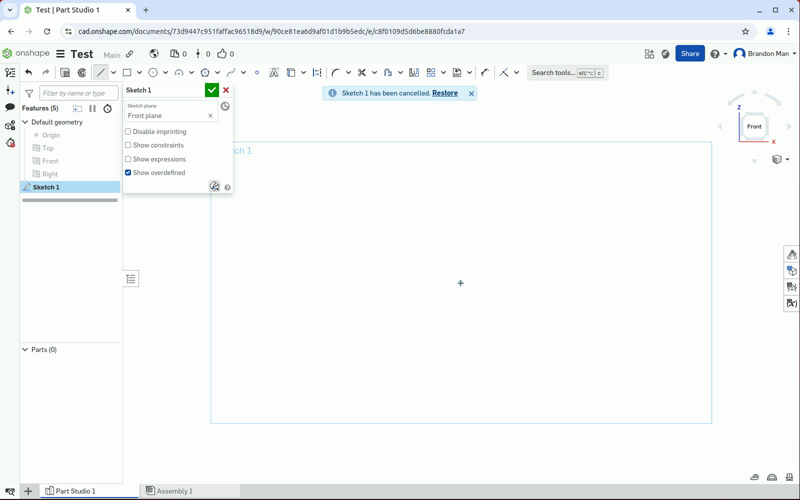
mouse_move(573, 282)
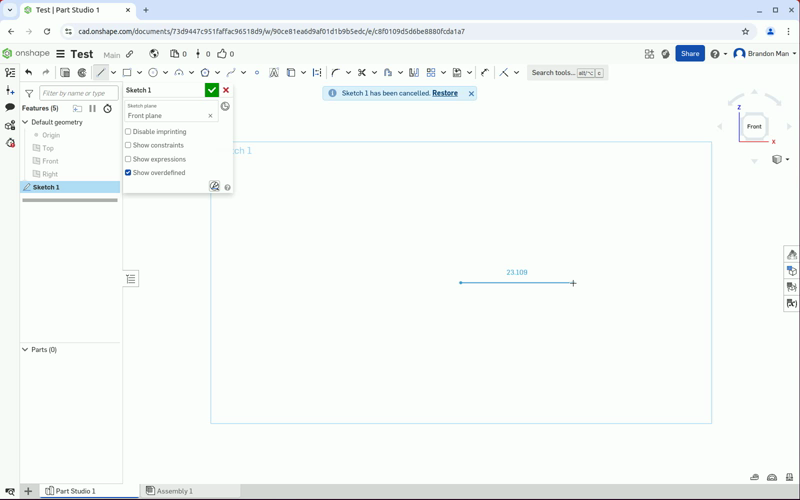
click(573, 282)
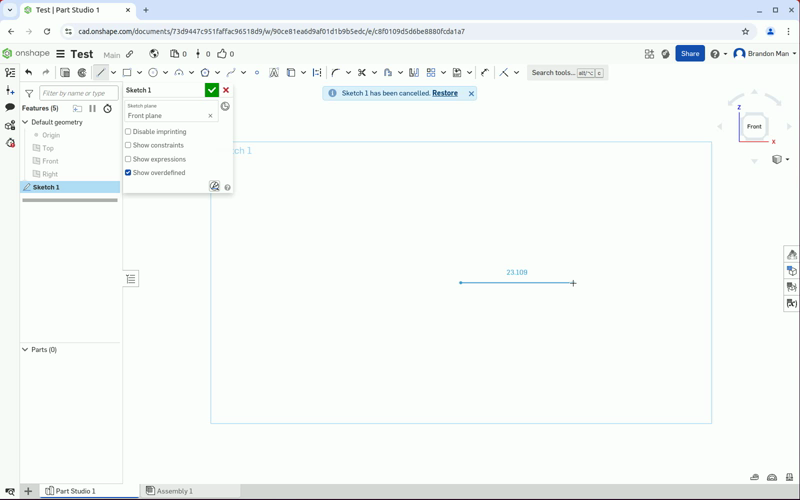
key_up(shift)
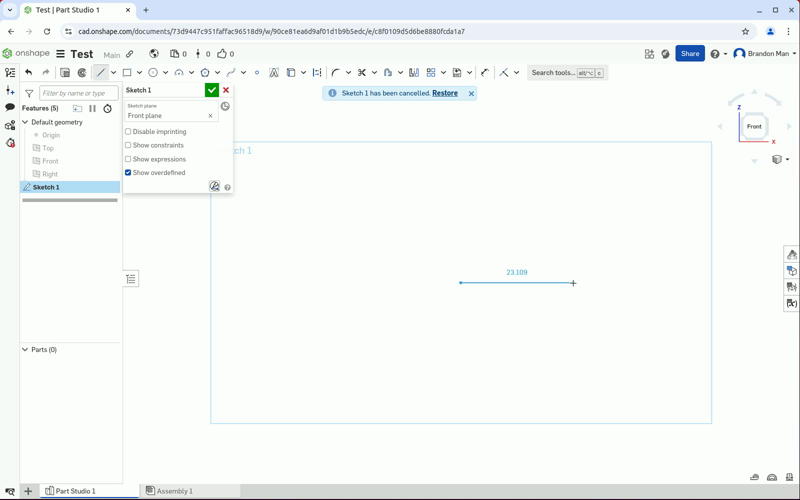
key_down(shift)
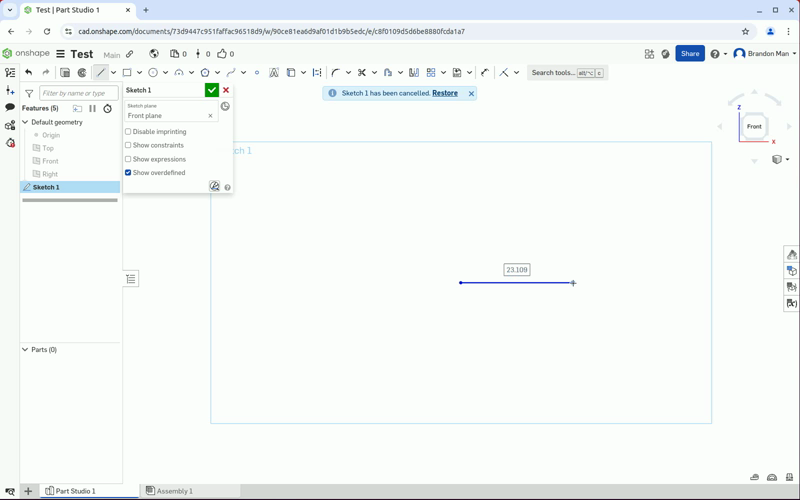
mouse_move(589, 282)
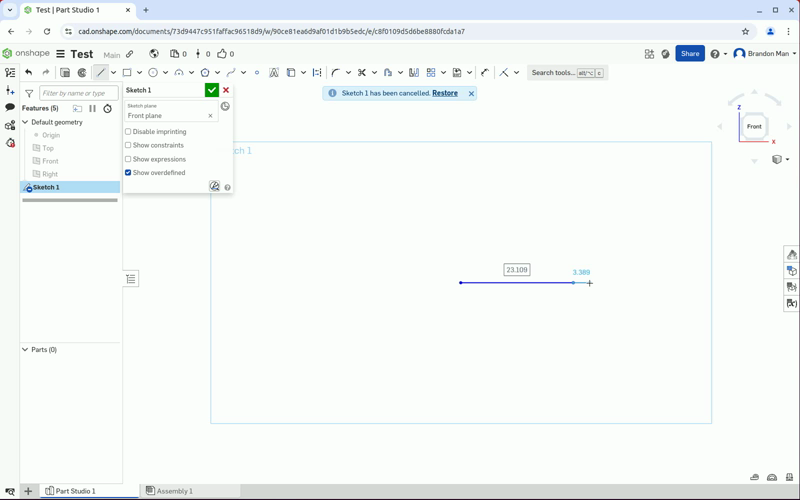
mouse_move(573, 245)
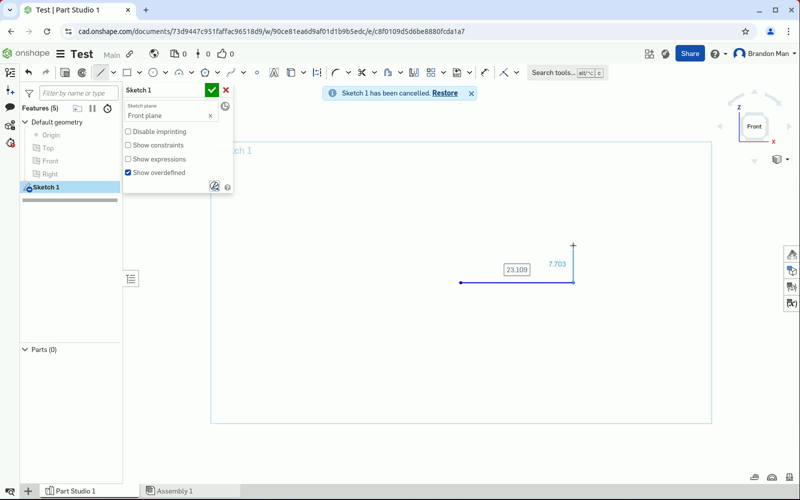
click(573, 245)
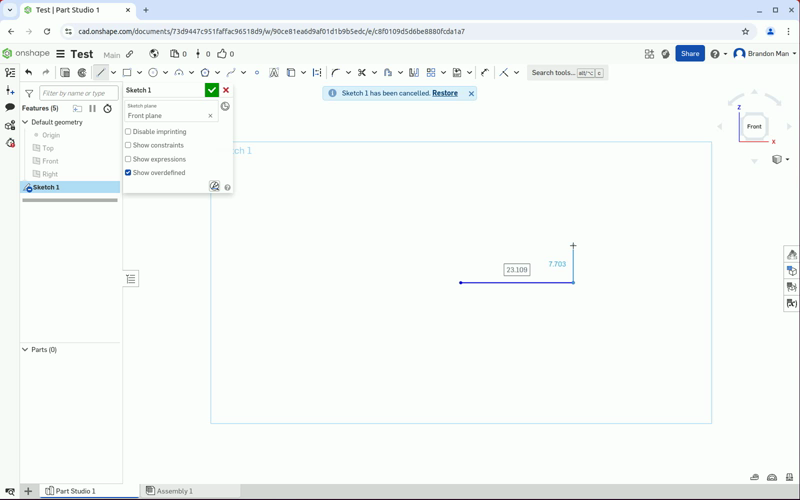
key_up(shift)
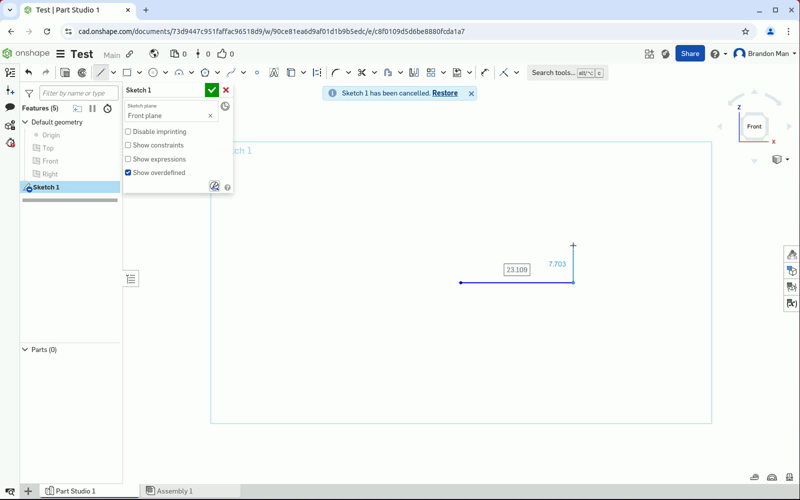
key_down(shift)
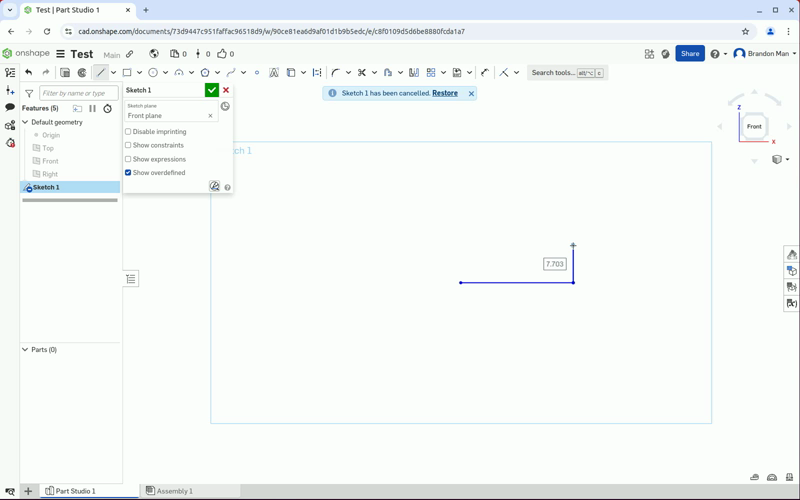
mouse_move(589, 245)
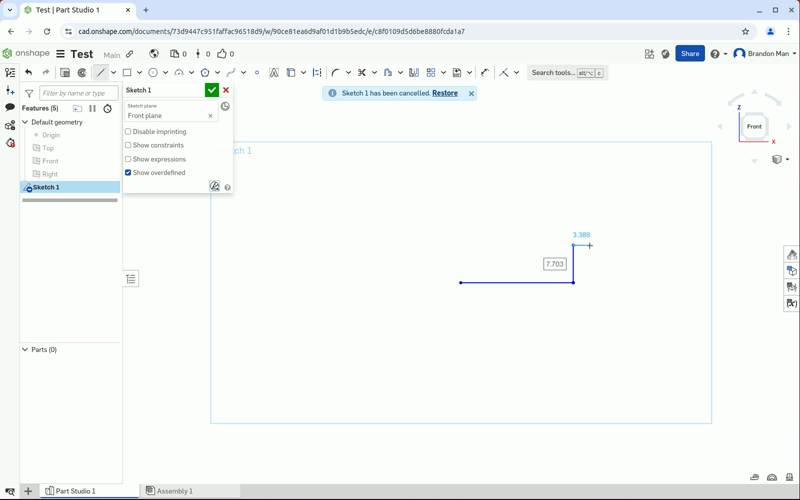
mouse_move(535, 208)
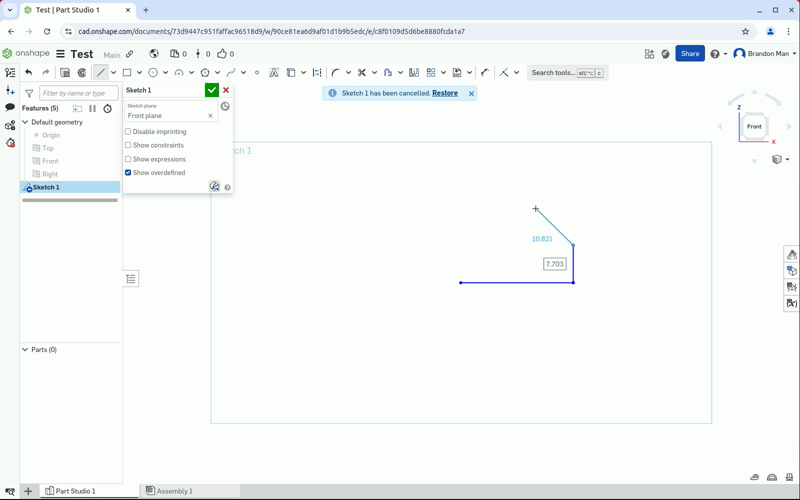
click(535, 208)
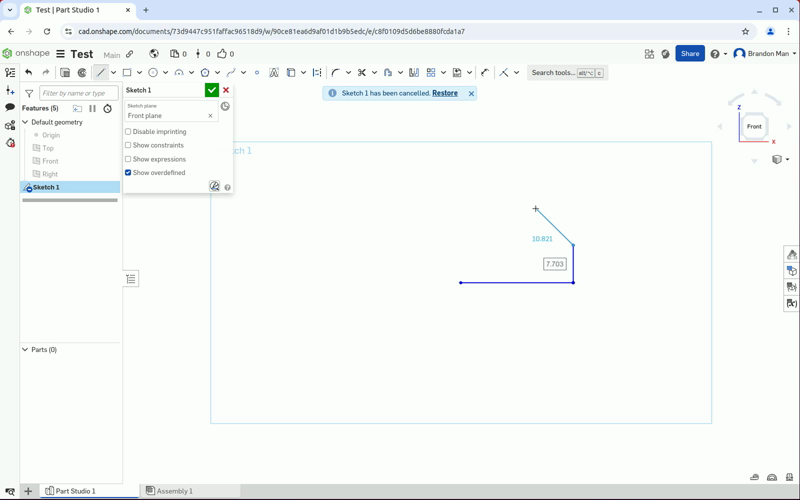
key_up(shift)
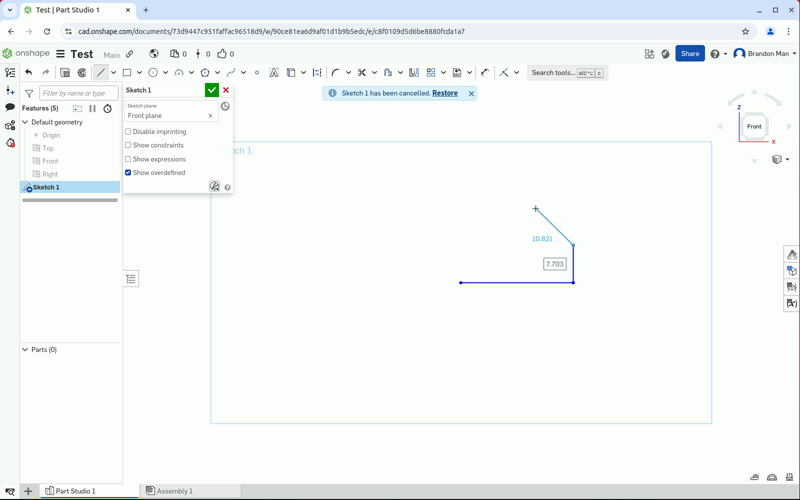
key_down(shift)
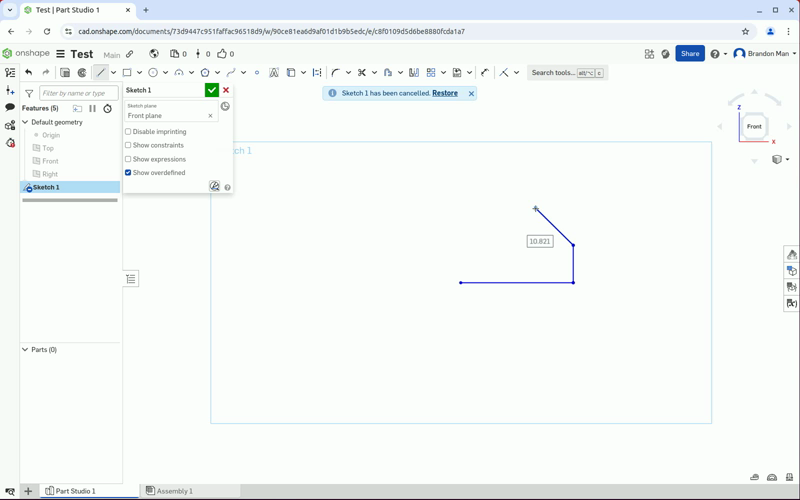
mouse_move(565, 208)
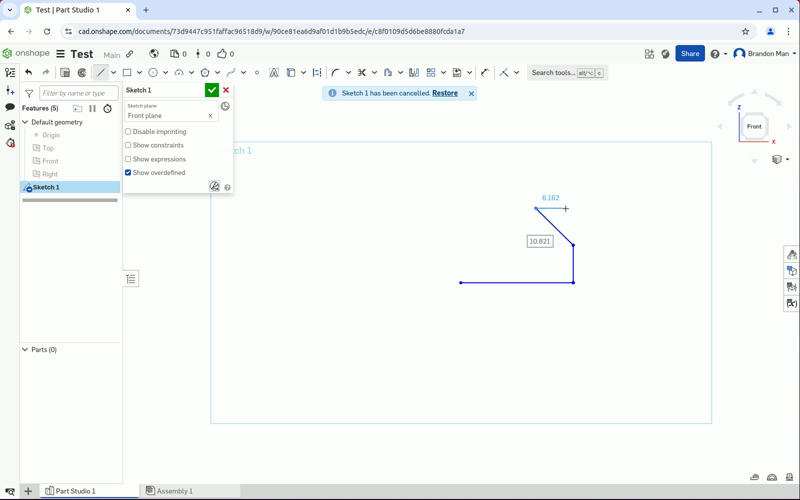
mouse_move(498, 208)
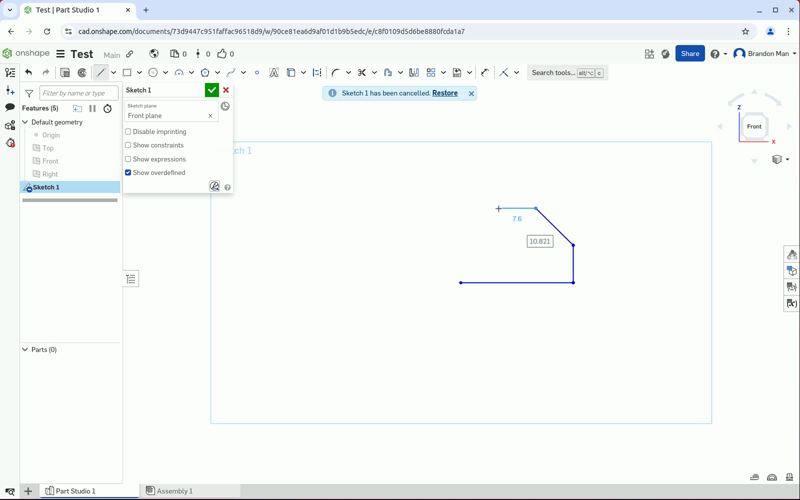
click(498, 208)
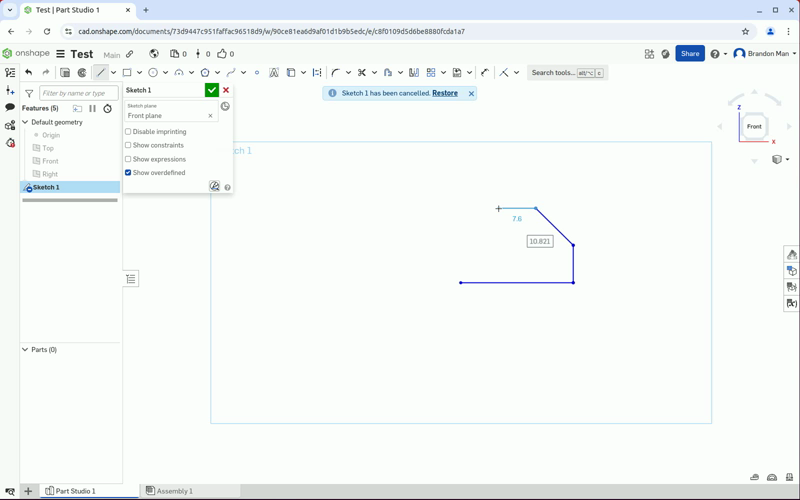
key_up(shift)
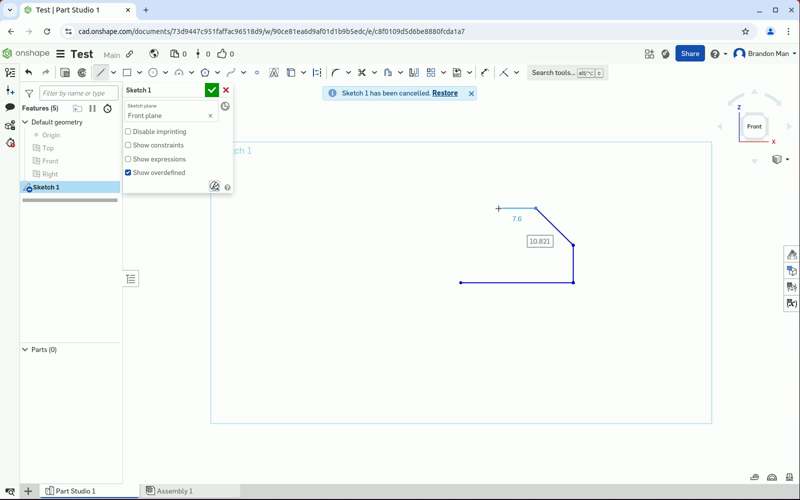
key_down(shift)
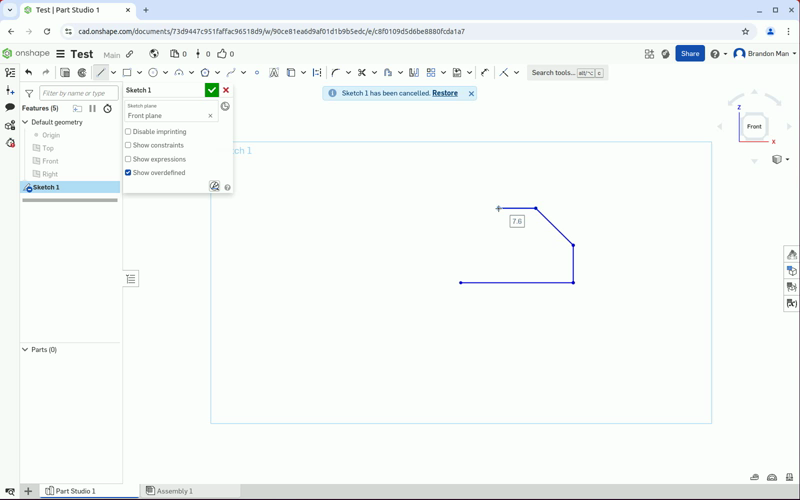
mouse_move(528, 208)
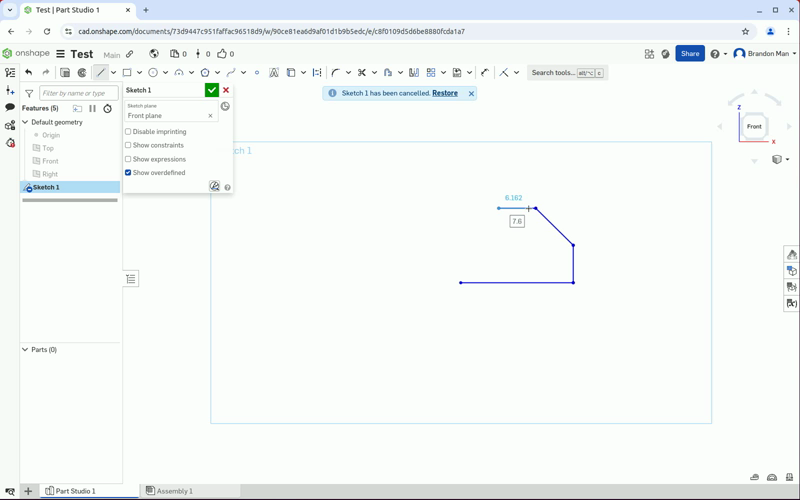
mouse_move(460, 245)
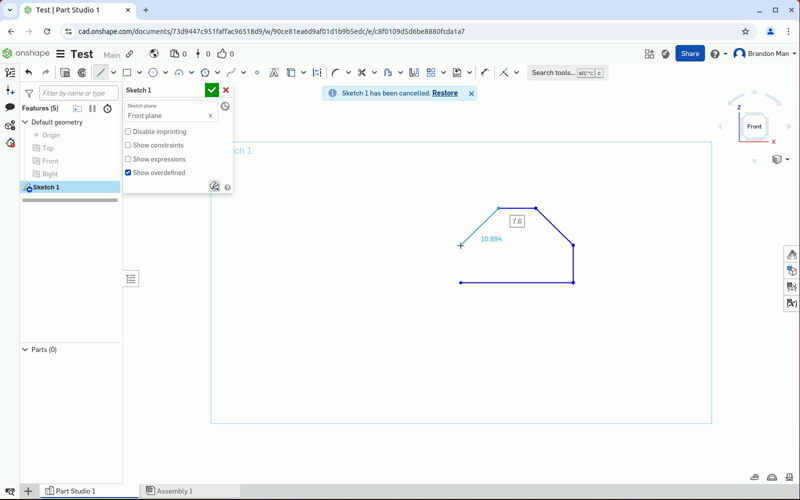
click(460, 245)
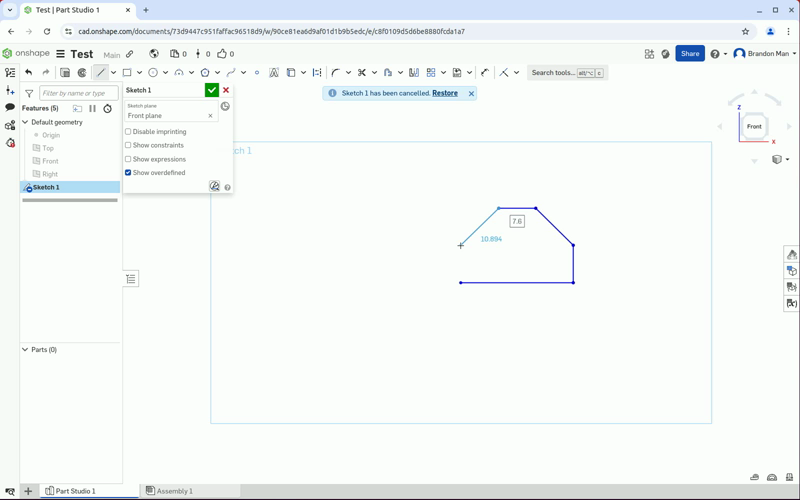
key_up(shift)
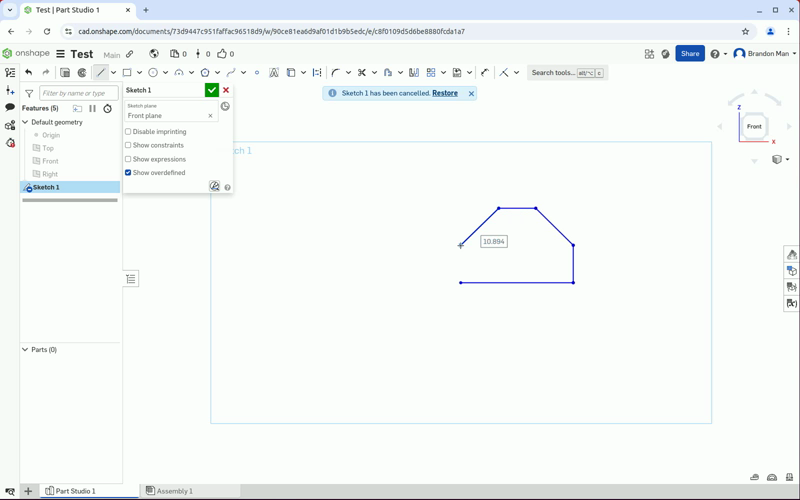
mouse_move(490, 245)
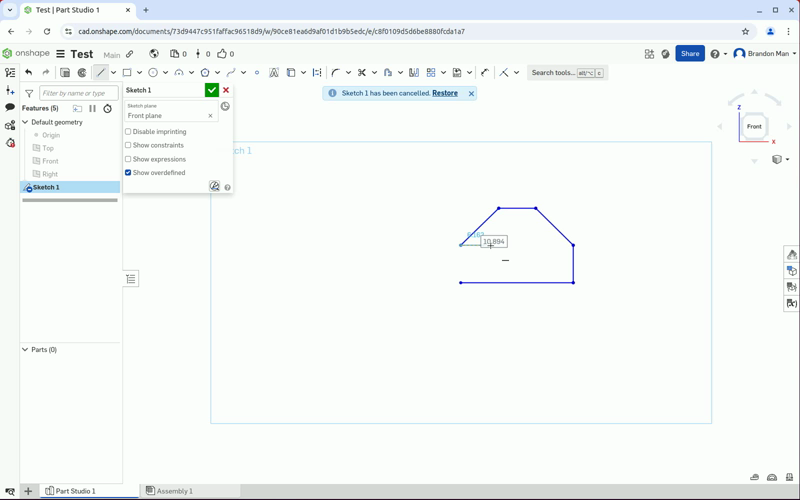
key_down(shift)
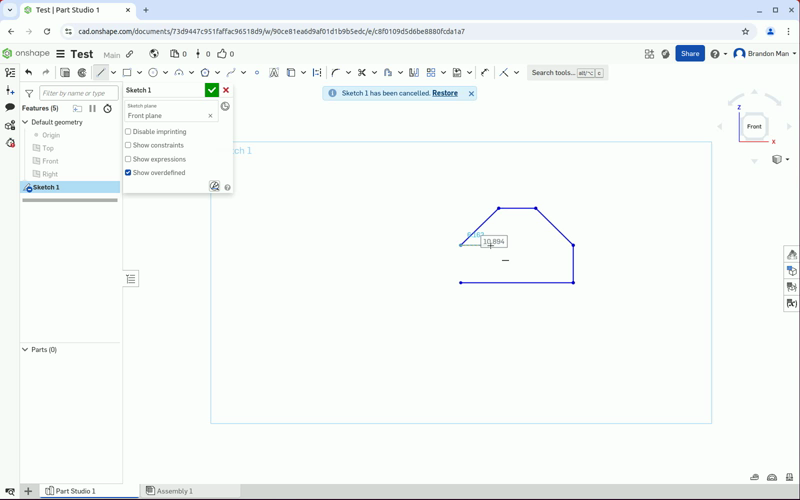
mouse_move(460, 282)
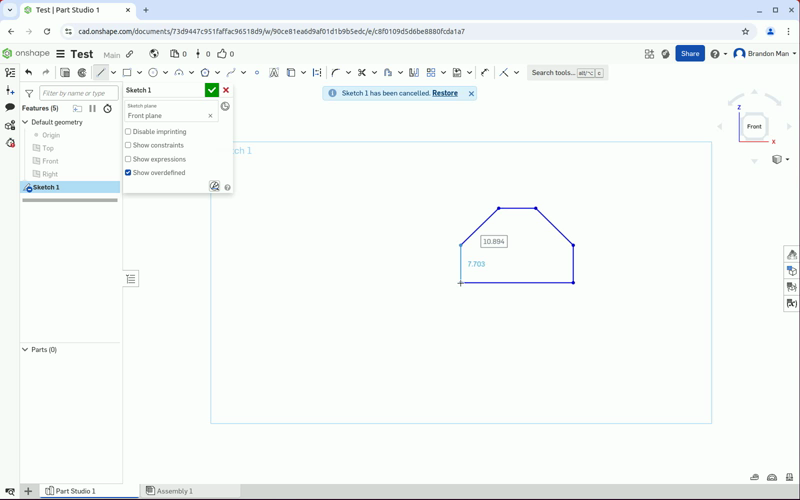
key_up(shift)
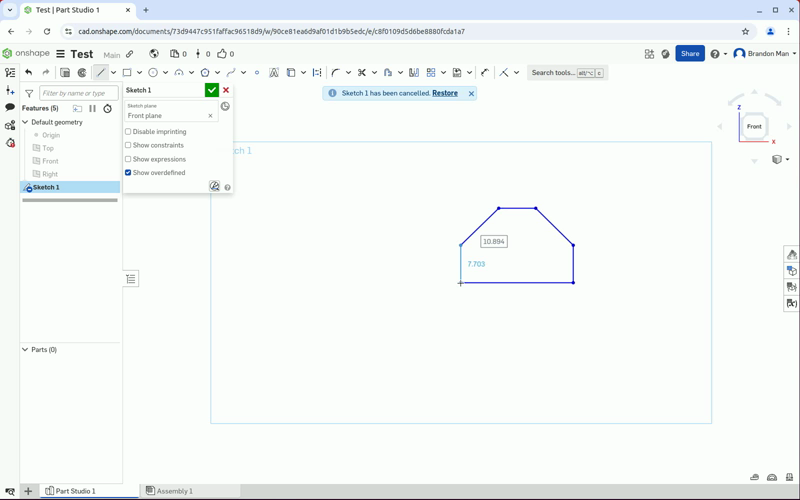
click(460, 282)
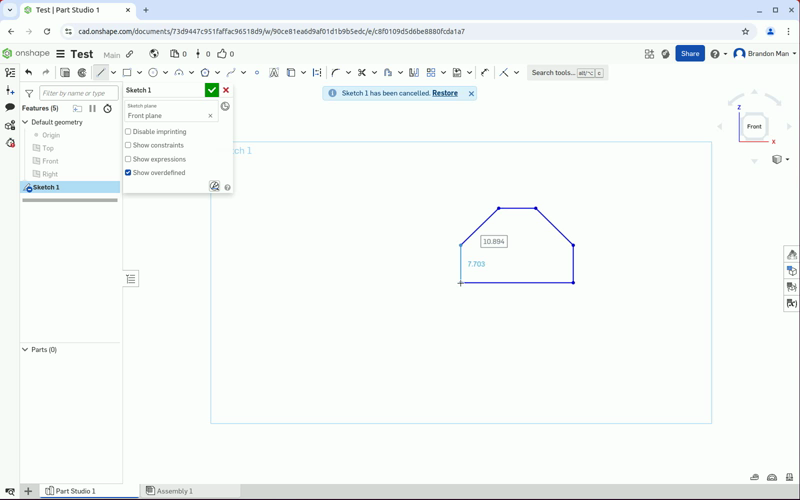
key(esc)
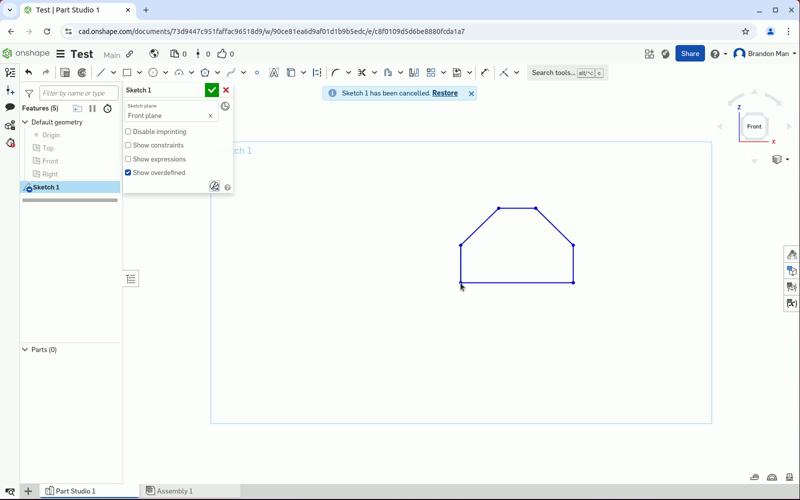
mouse_move(547, 271)
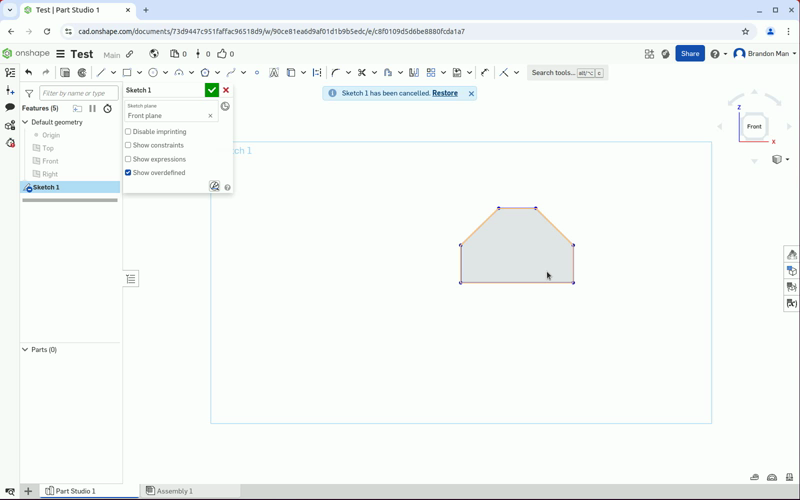
click(547, 271)
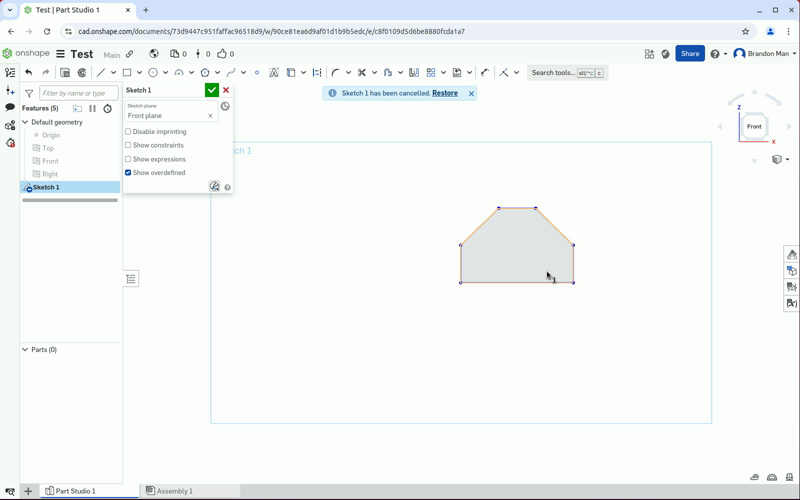
mouse_move(73, 352)
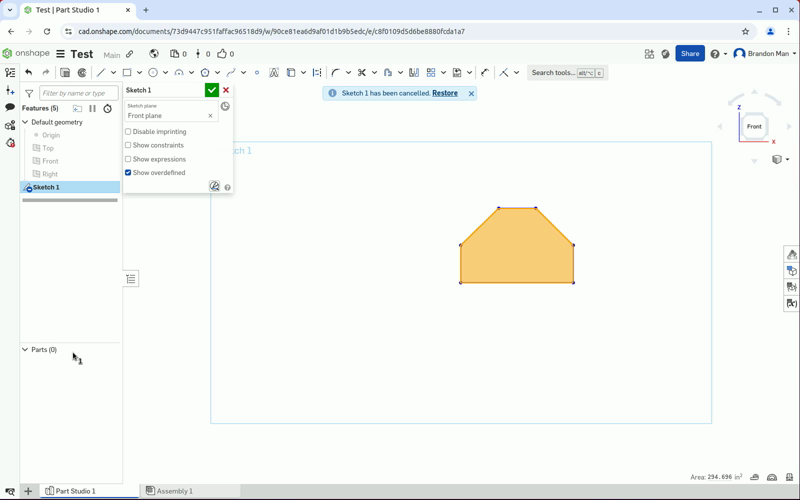
key(shift+y)
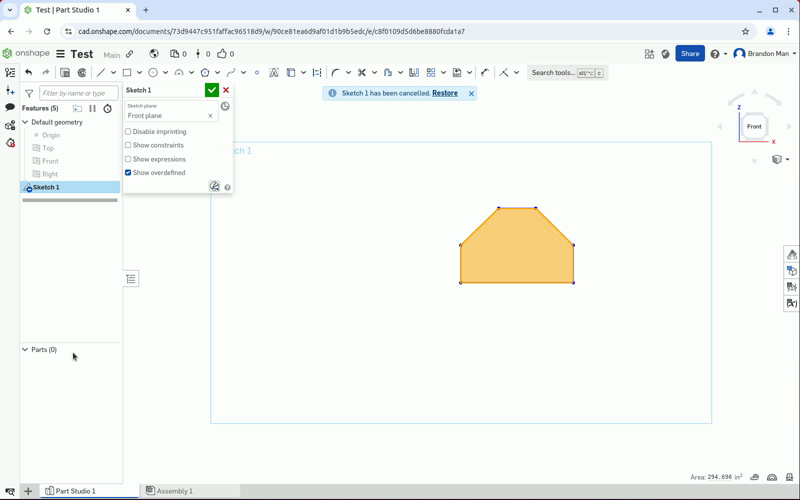
key(shift+e)
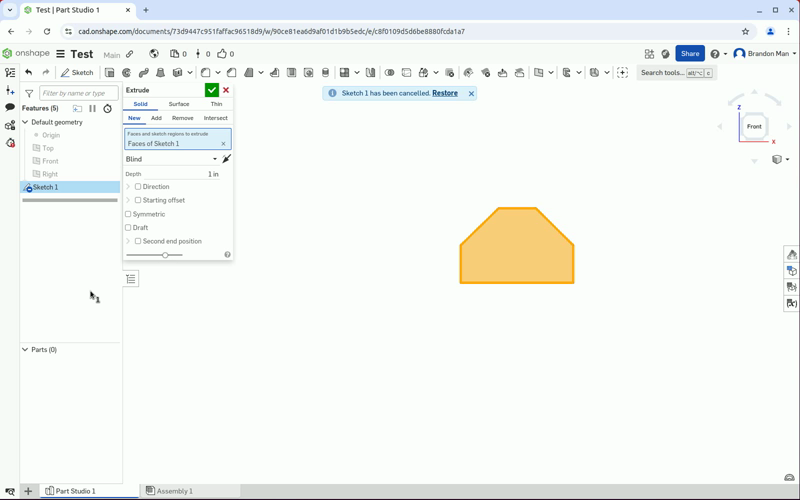
mouse_move(143, 106)
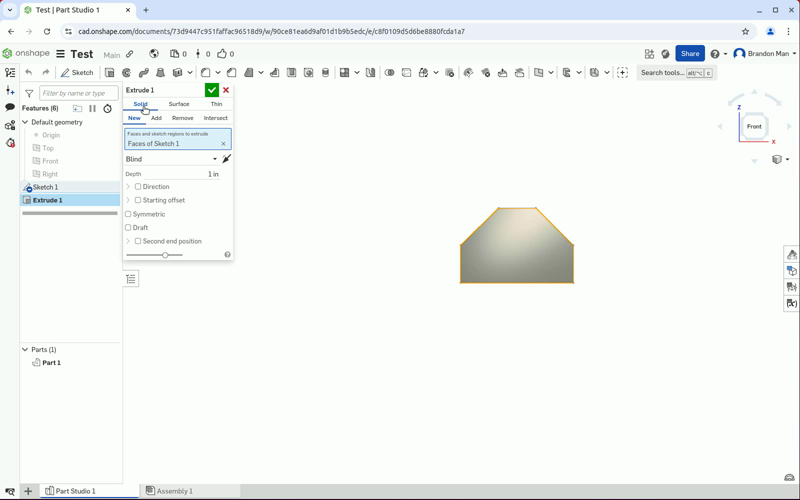
click(143, 106)
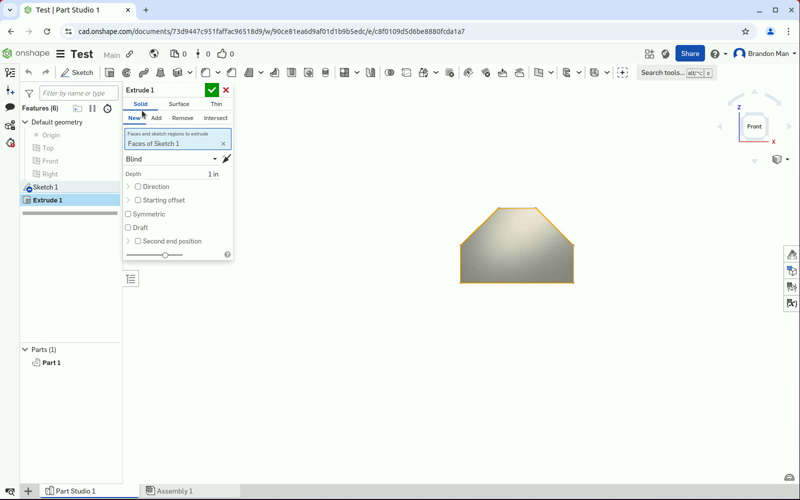
mouse_move(137, 120)
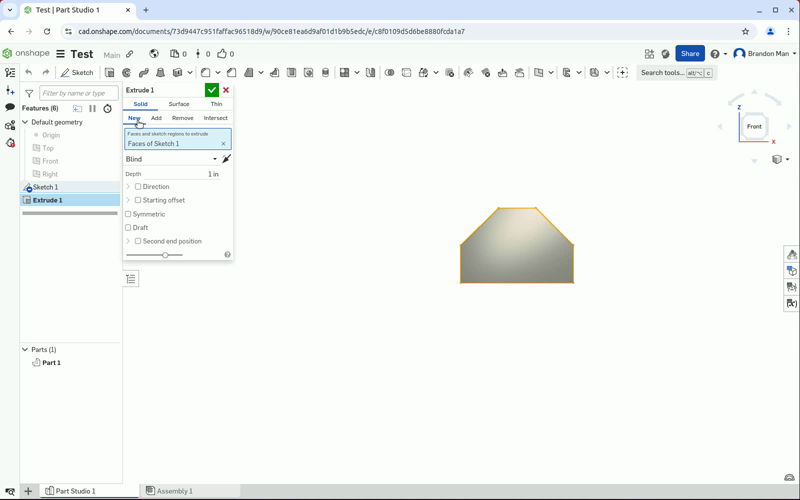
click(137, 120)
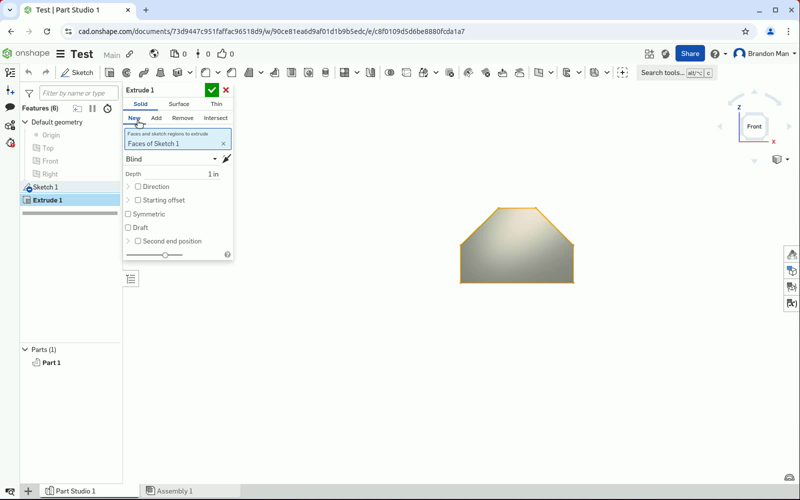
key(tab, 4)
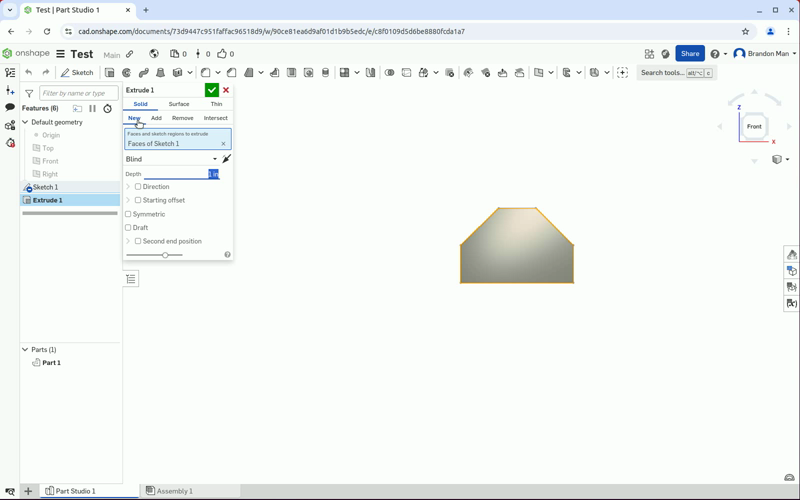
text(-3.851)
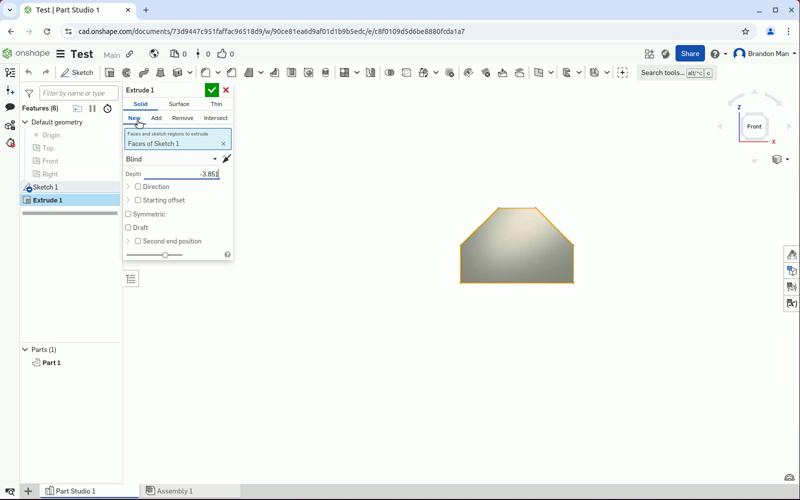
key(enter)
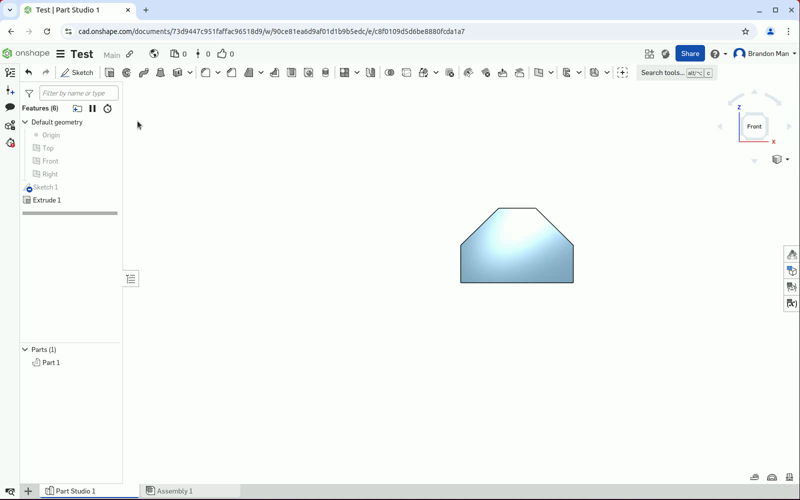
key(shift+h)
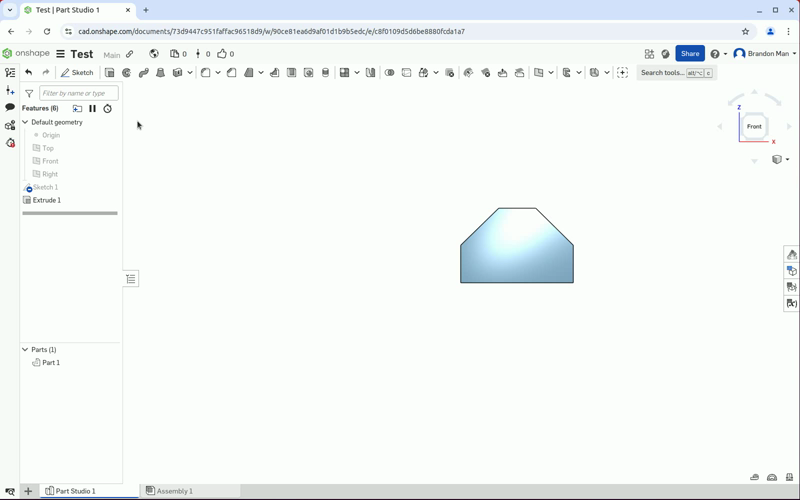
key(shift+h)
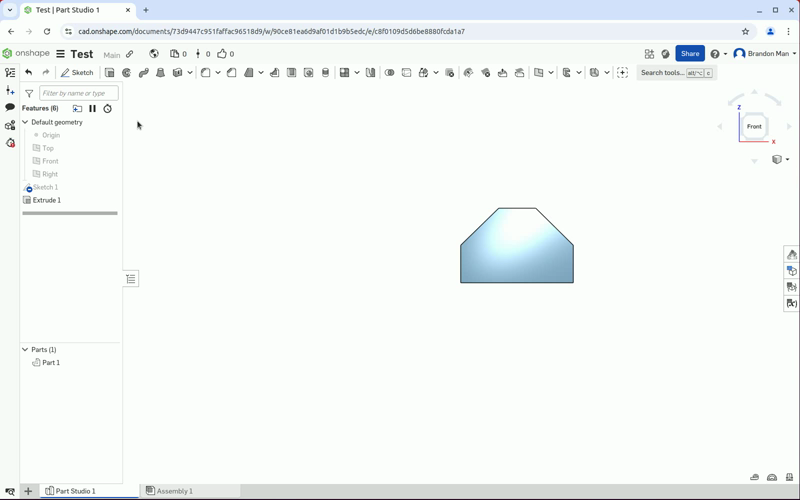
mouse_move(73, 189)
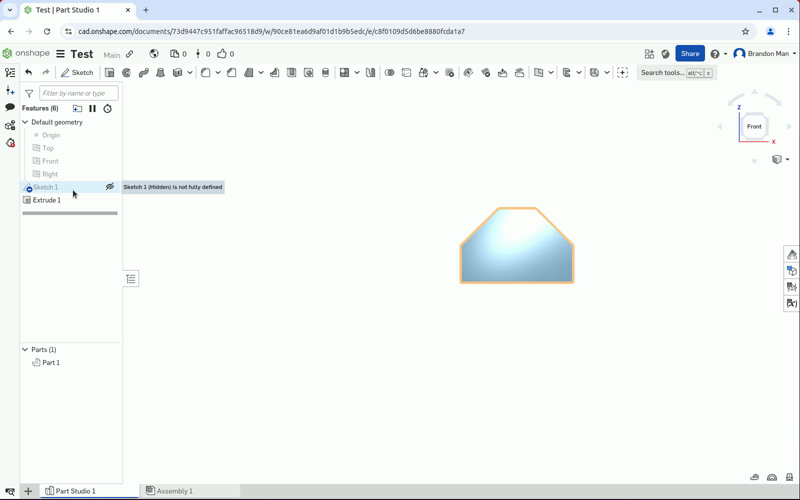
click(73, 189)
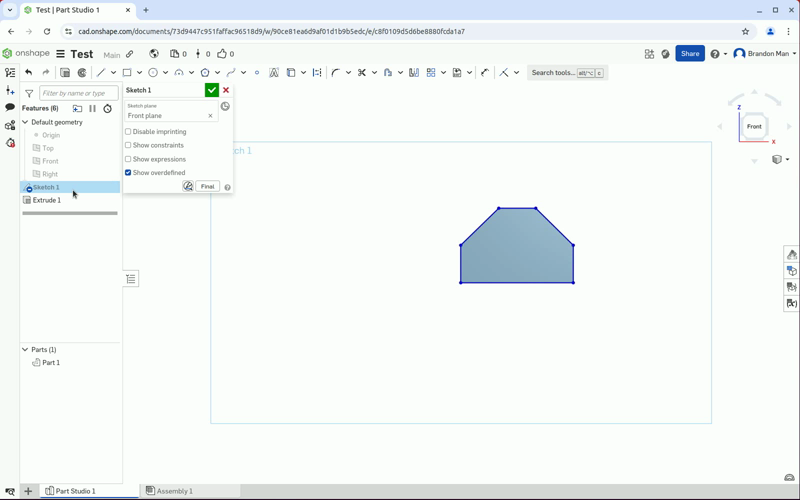
mouse_move(229, 92)
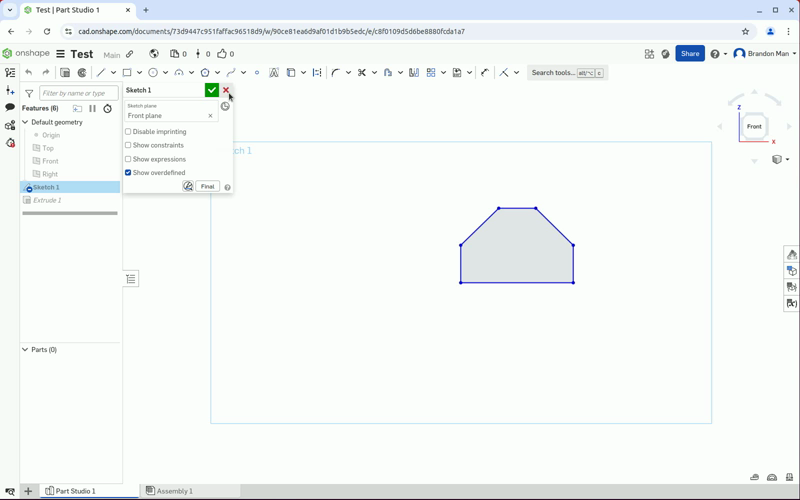
click(229, 92)
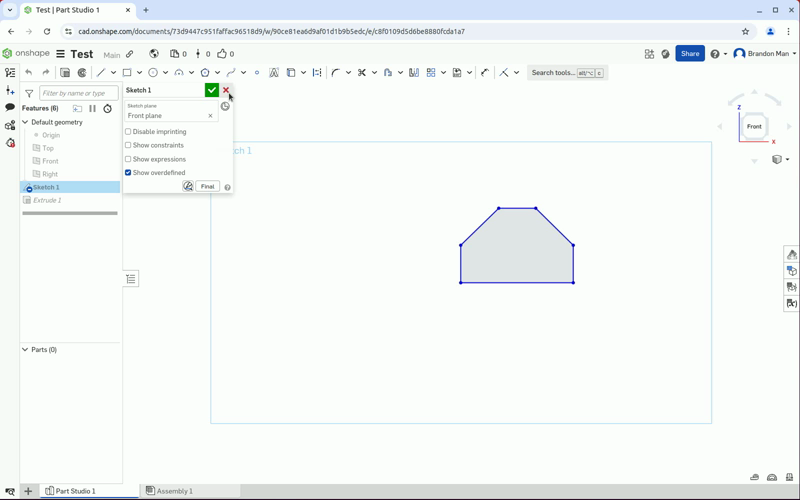
key(shift+s)
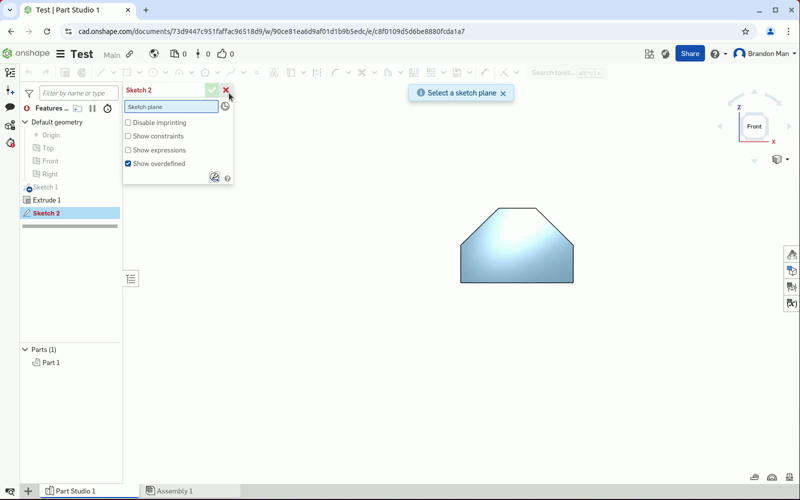
mouse_move(73, 163)
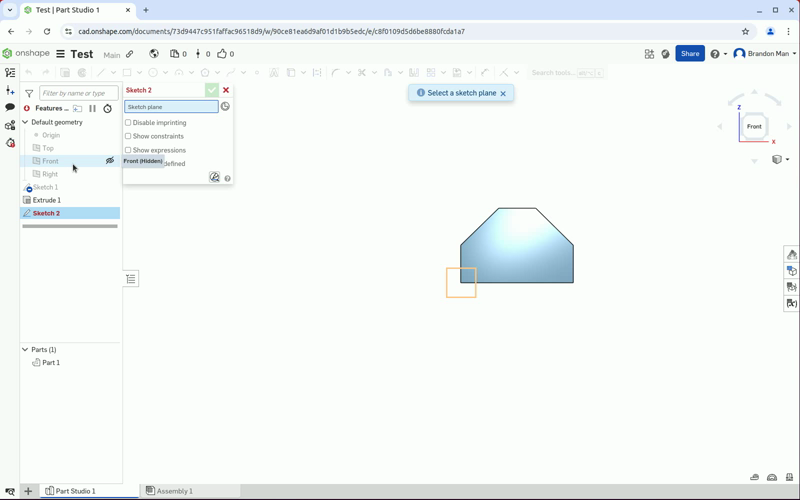
click(73, 163)
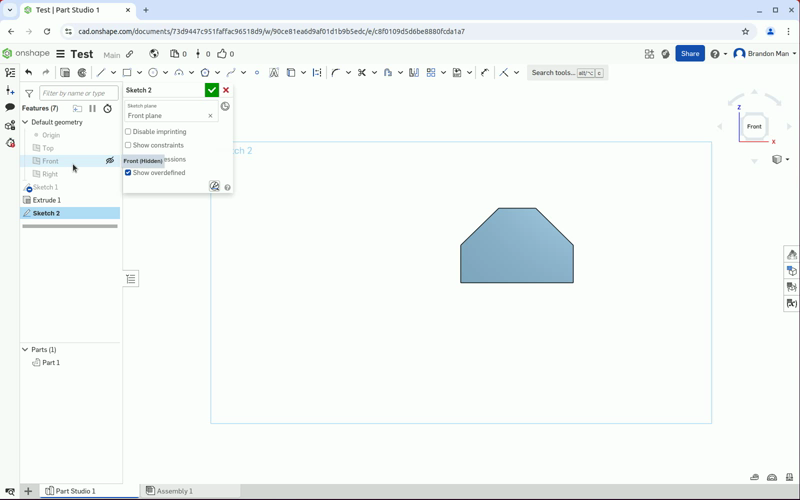
mouse_move(73, 352)
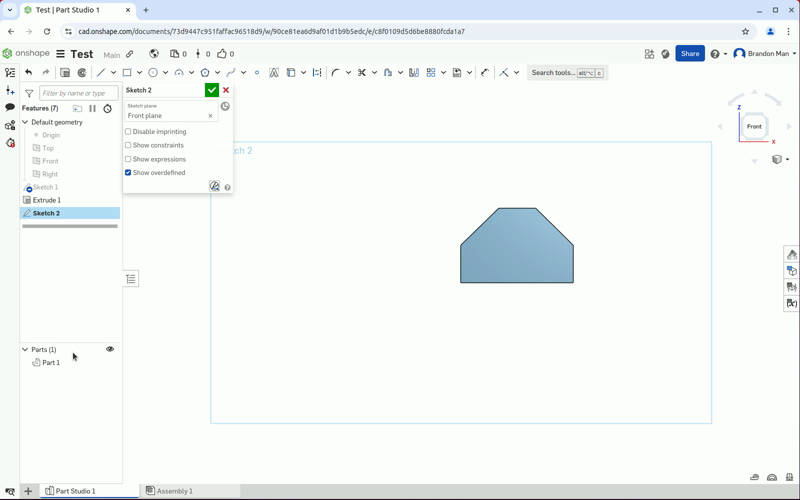
key(y)
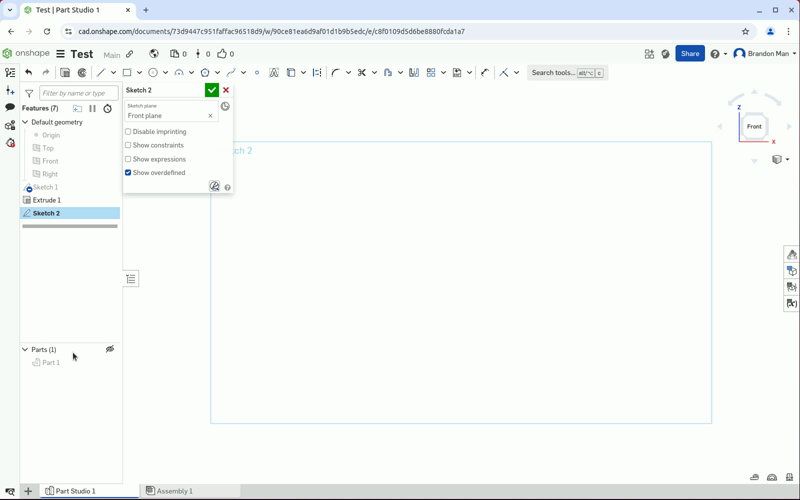
key(l)
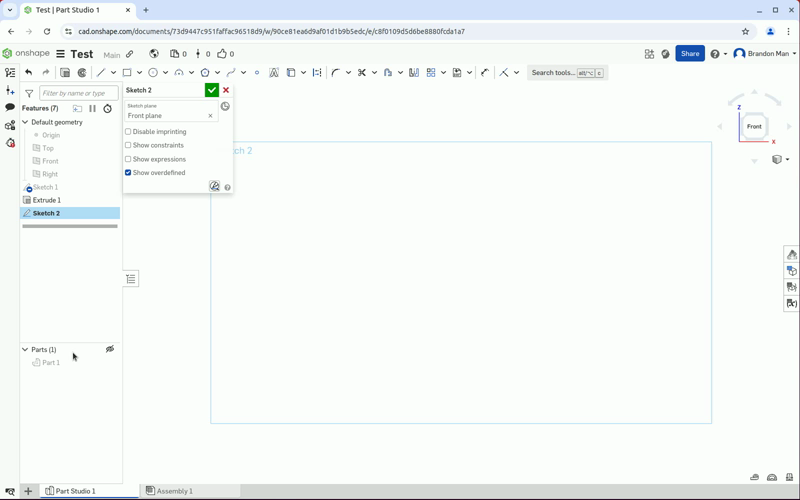
key_down(shift)
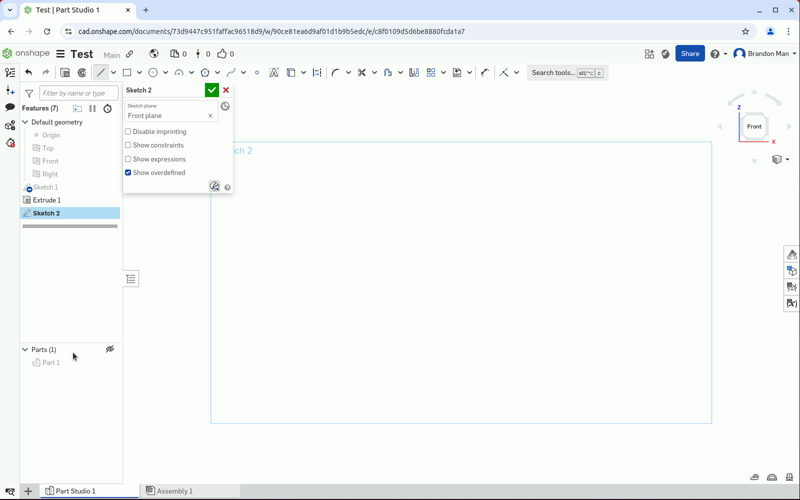
mouse_move(460, 282)
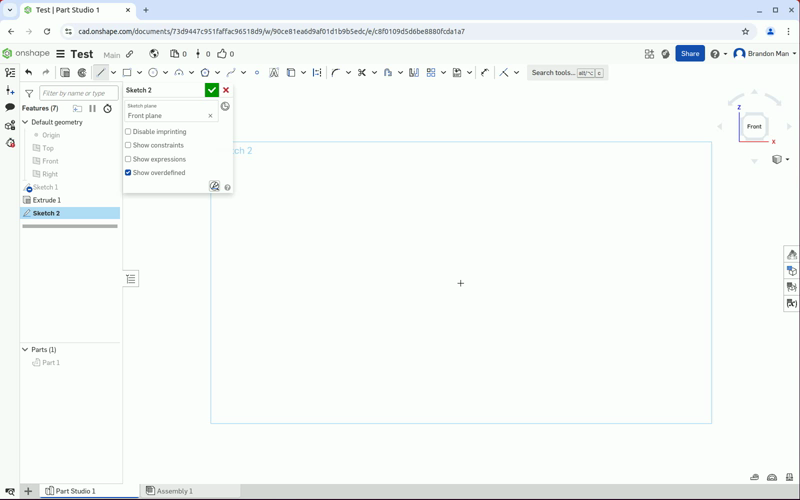
click(460, 282)
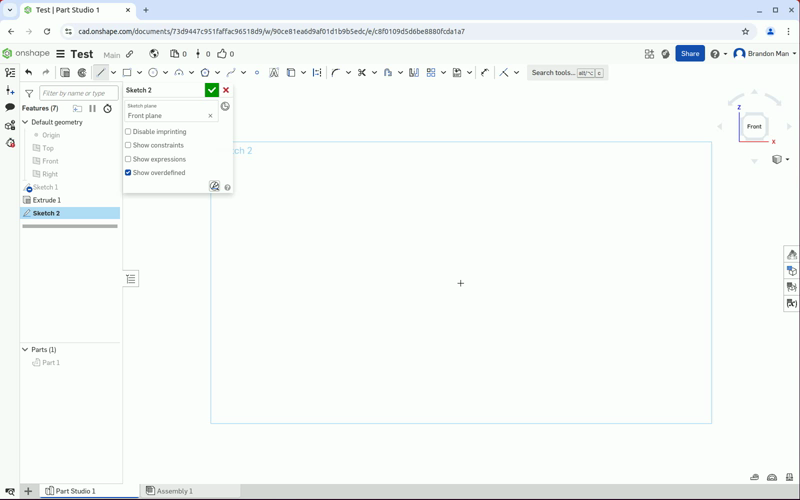
key_up(shift)
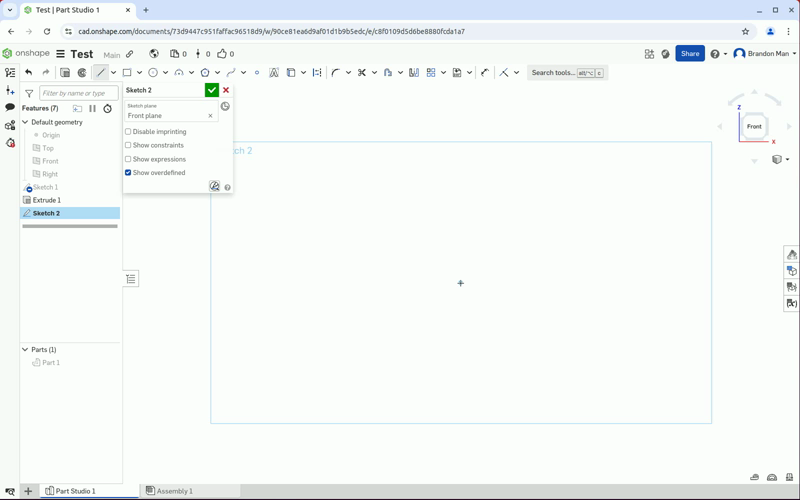
key_down(shift)
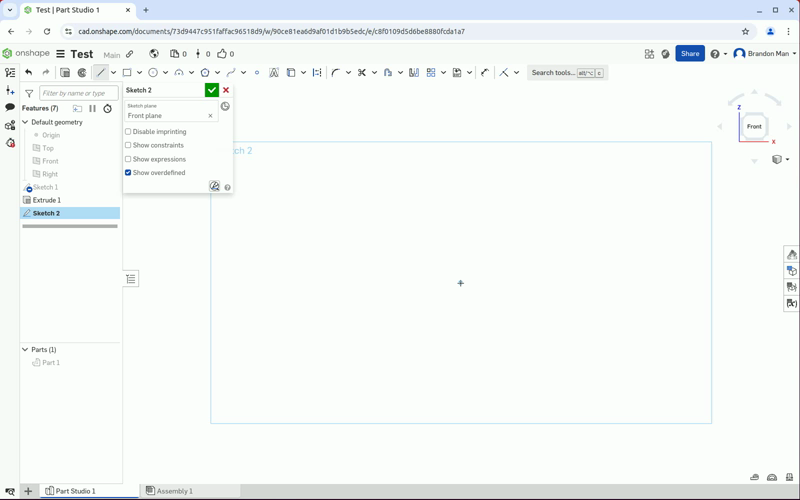
mouse_move(573, 282)
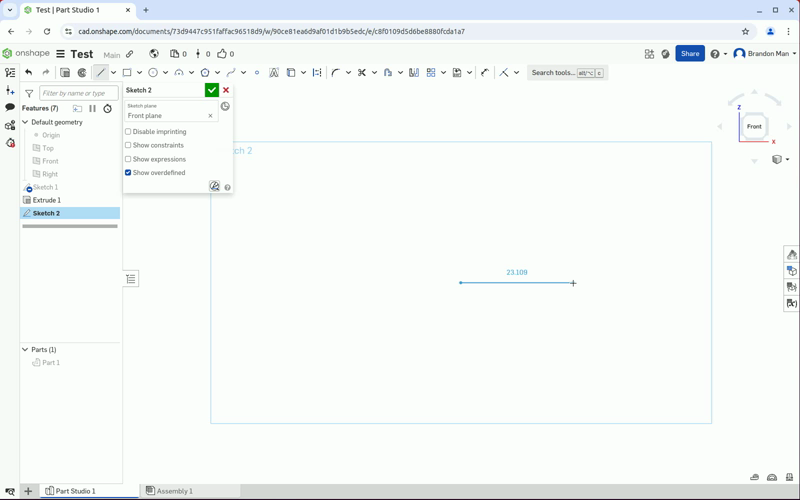
click(573, 282)
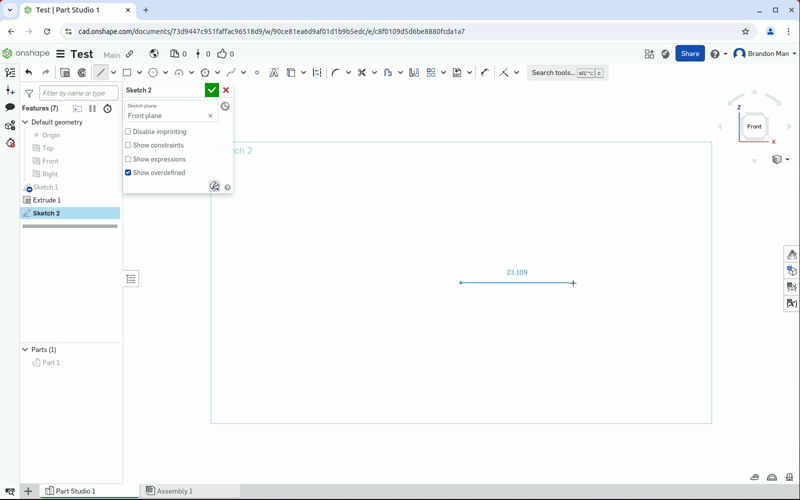
key_up(shift)
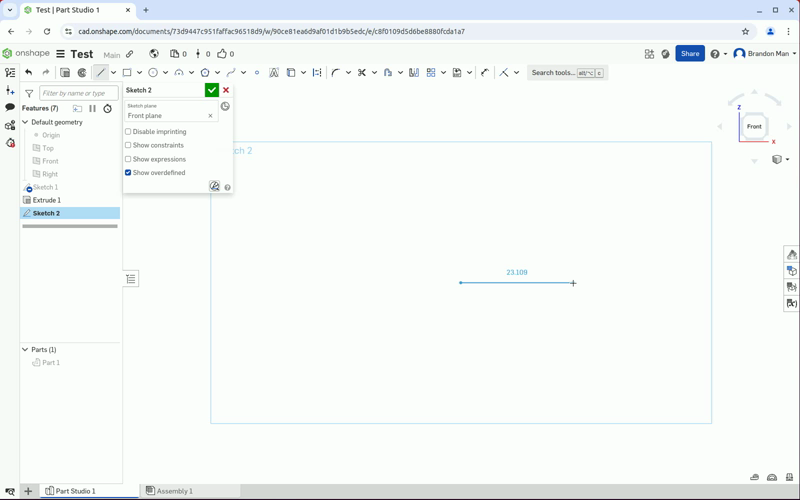
key_down(shift)
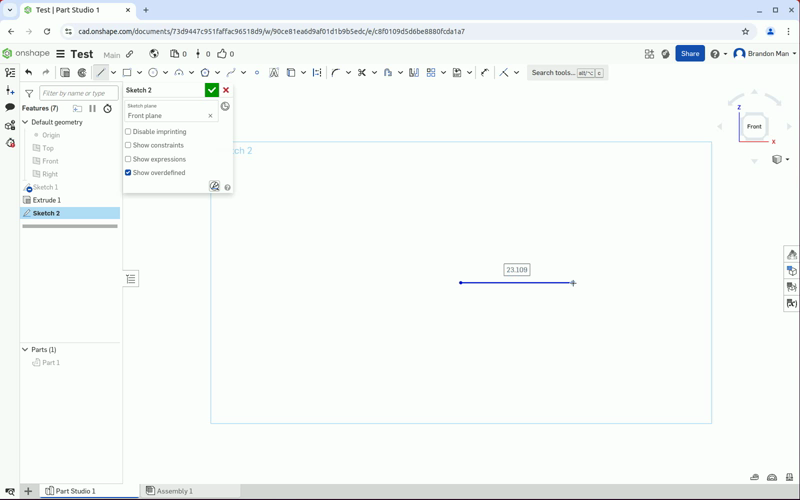
mouse_move(589, 282)
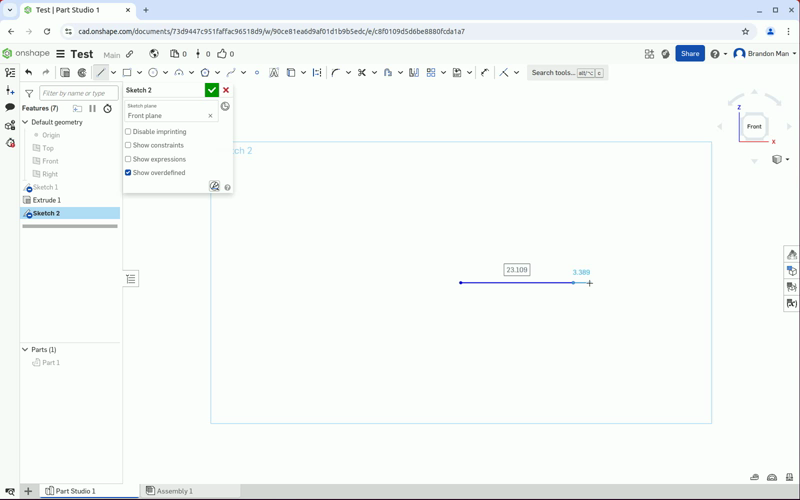
mouse_move(573, 226)
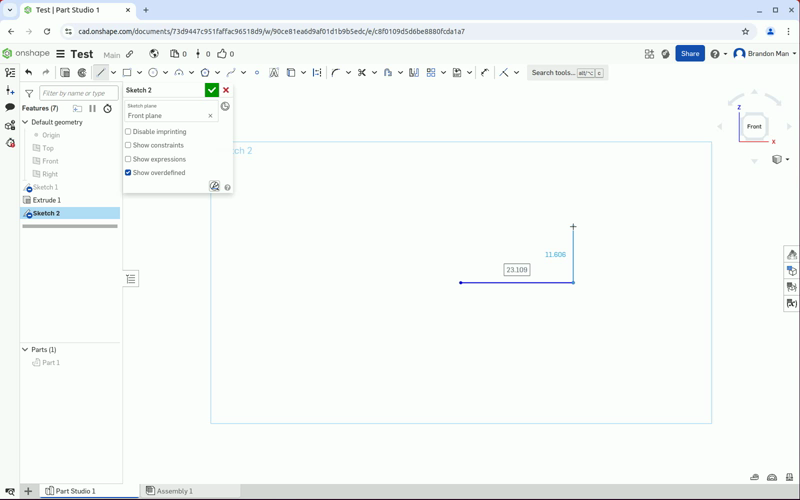
click(573, 226)
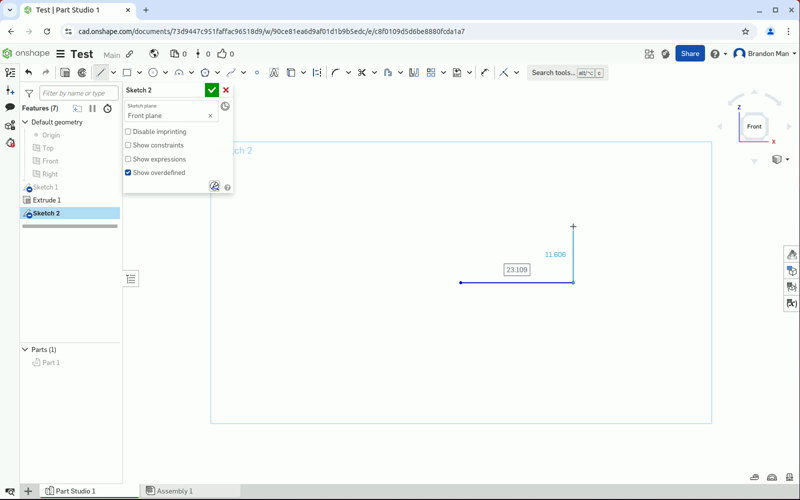
key_up(shift)
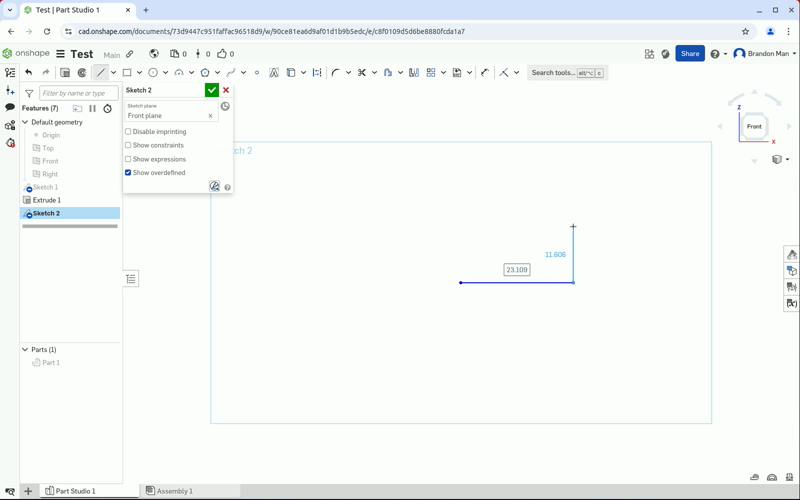
key_down(shift)
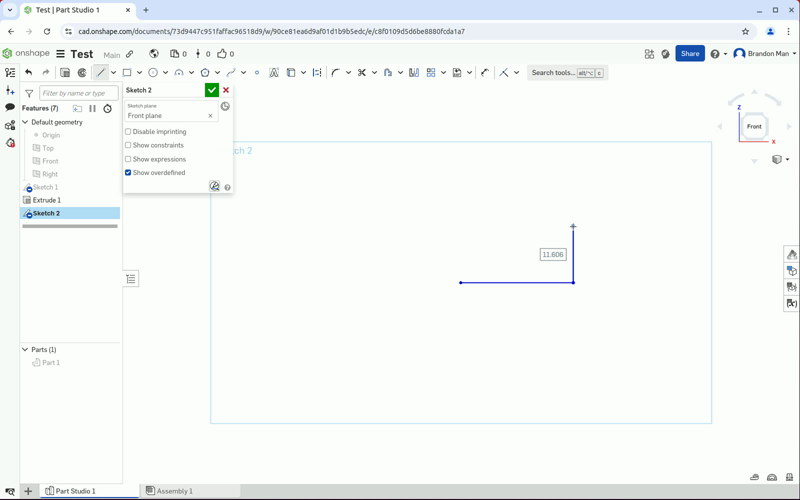
mouse_move(460, 226)
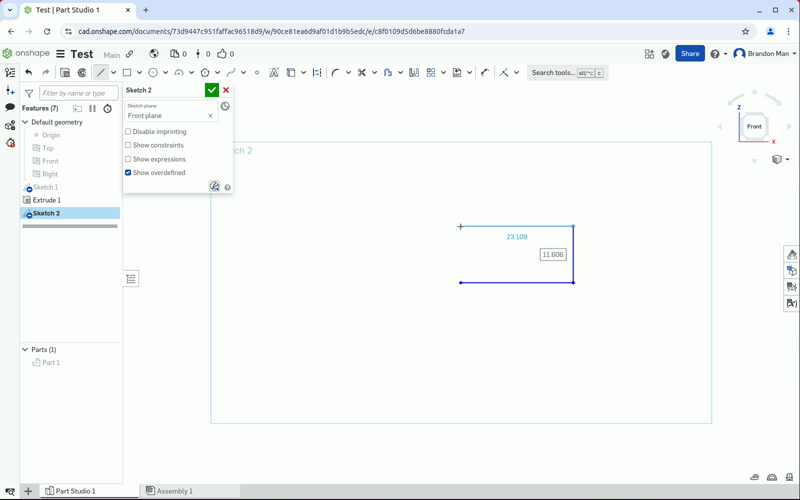
click(460, 226)
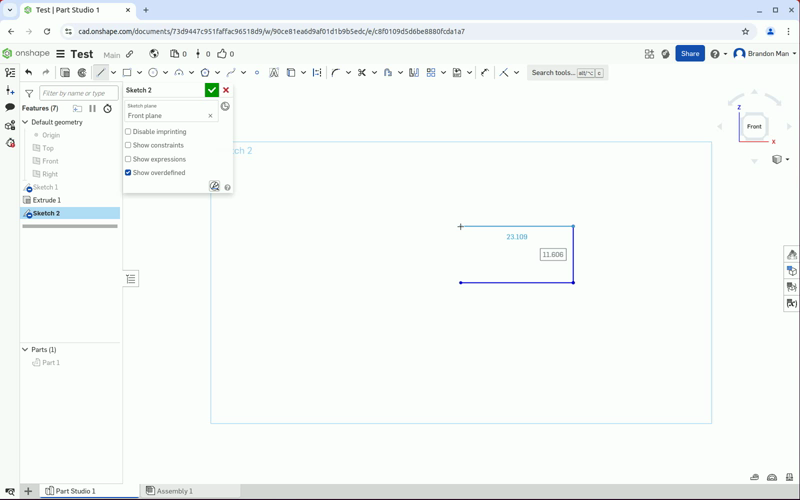
key_up(shift)
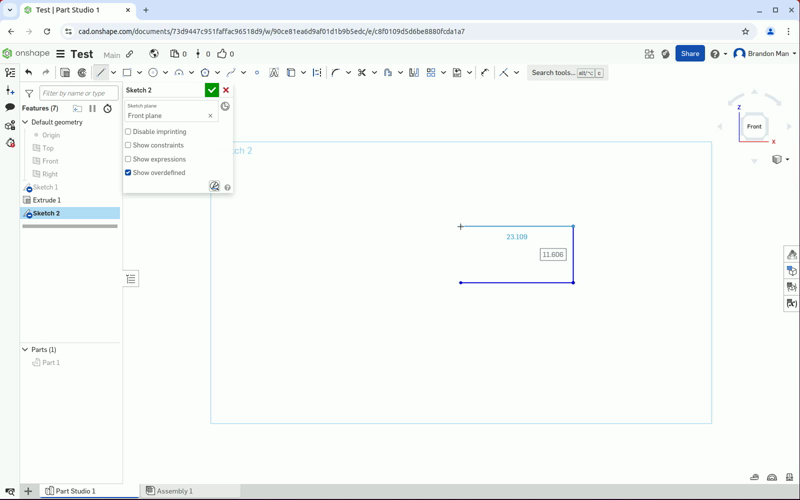
mouse_move(490, 226)
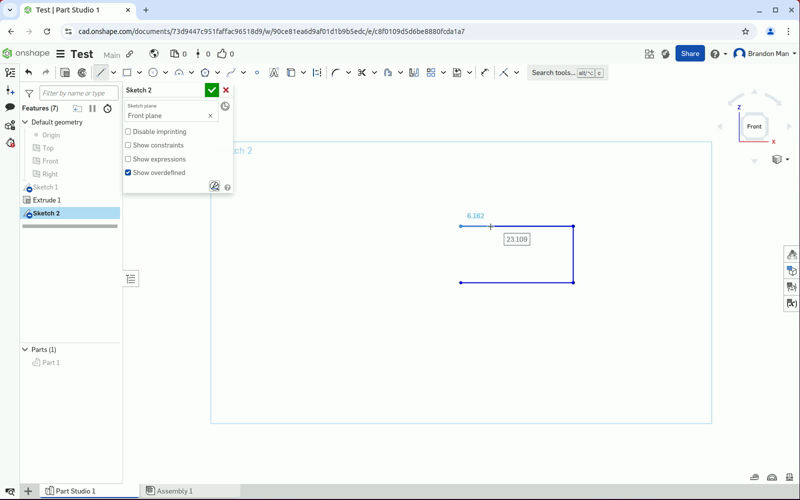
key_down(shift)
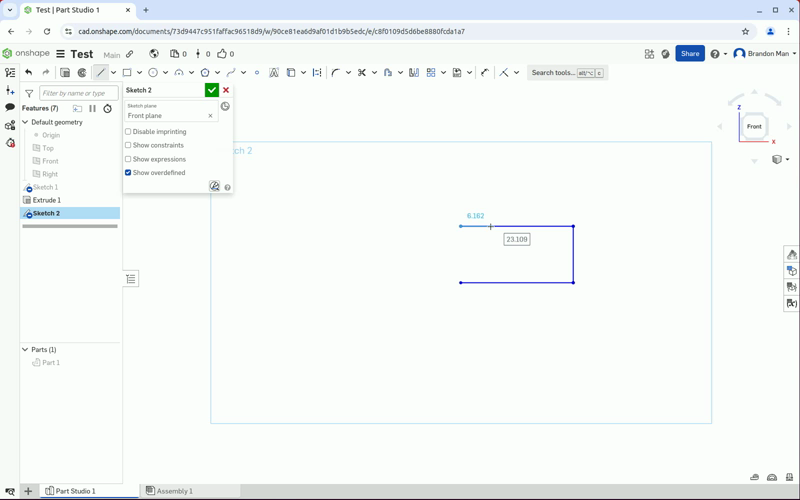
mouse_move(460, 282)
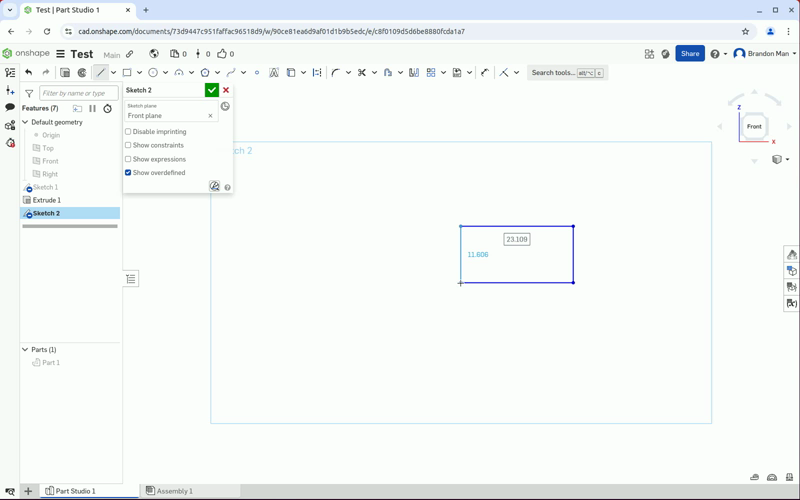
key_up(shift)
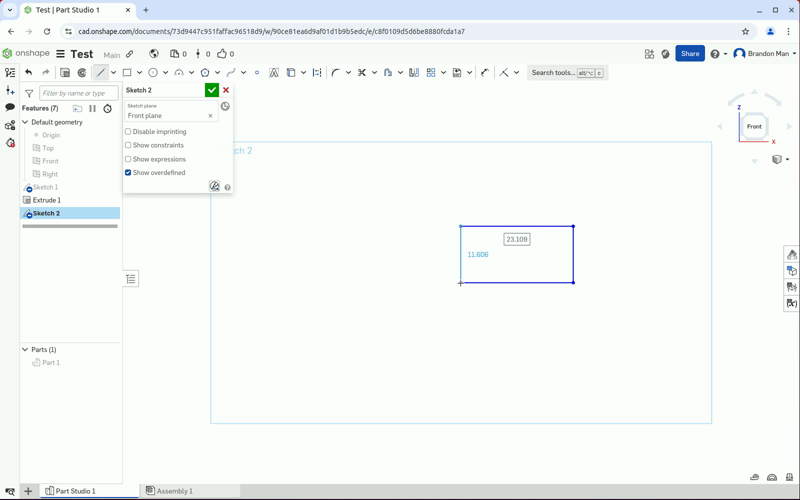
click(460, 282)
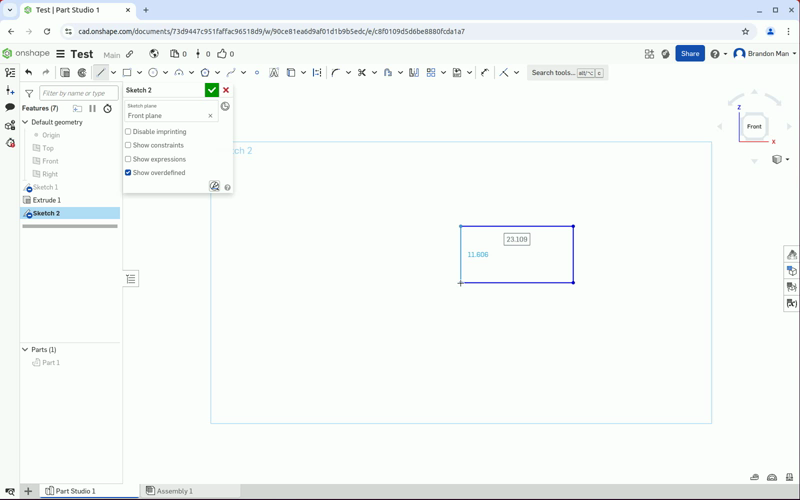
key(esc)
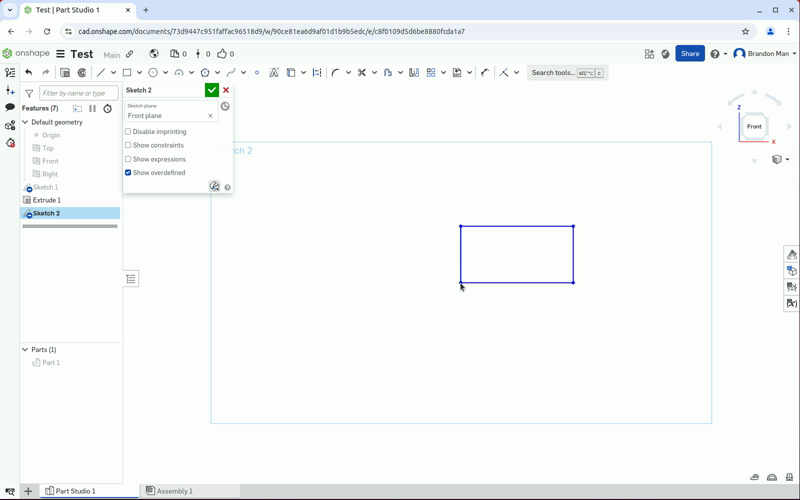
mouse_move(554, 248)
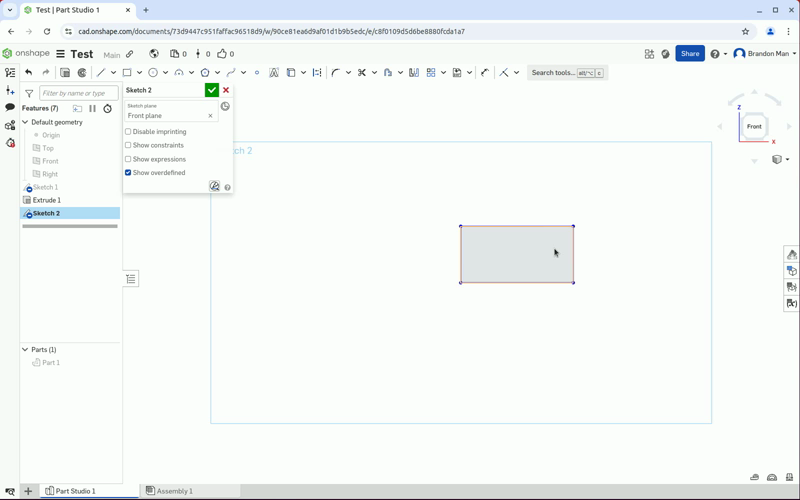
click(554, 248)
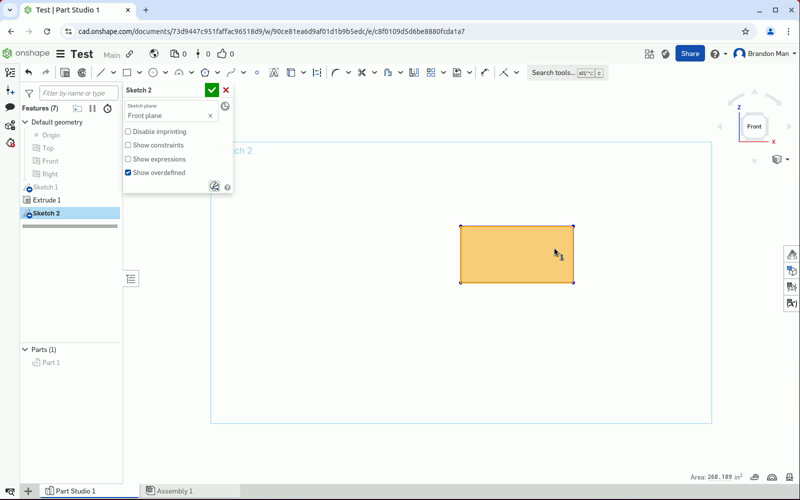
mouse_move(73, 352)
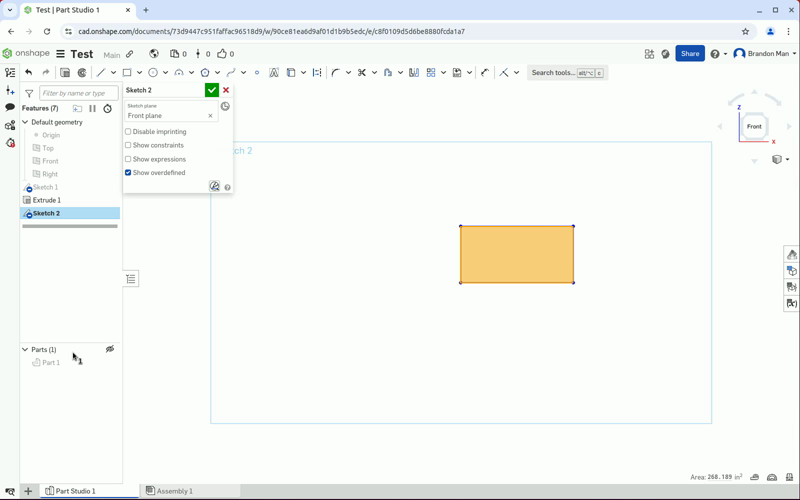
key(shift+y)
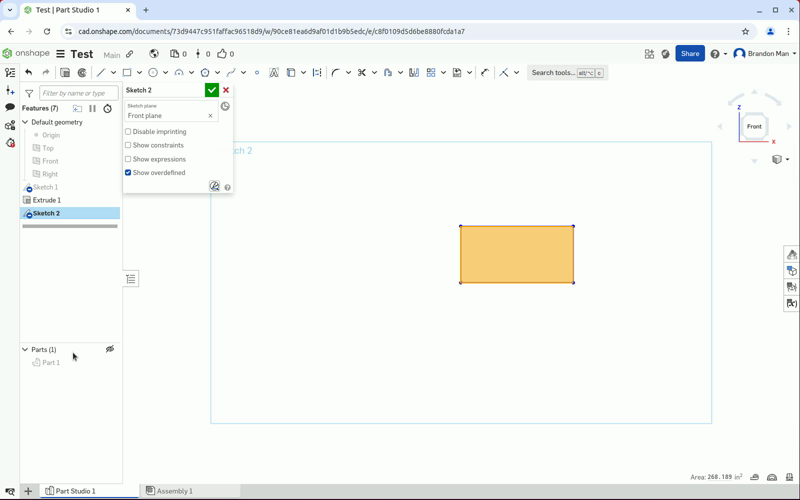
key(shift+e)
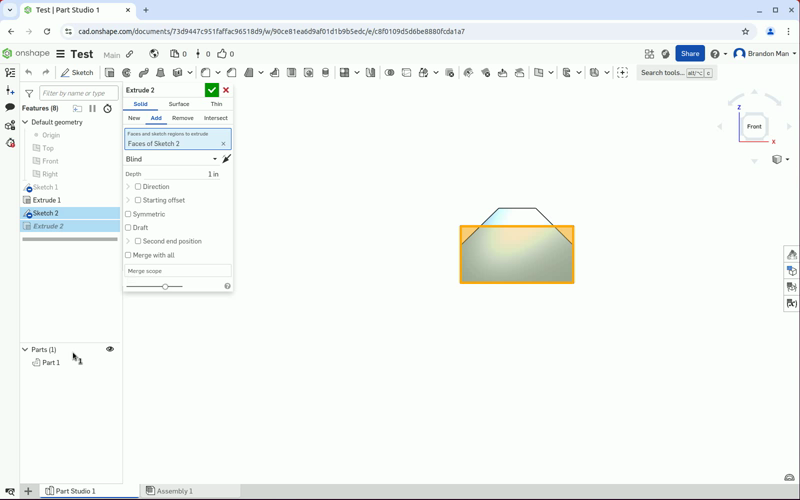
mouse_move(143, 106)
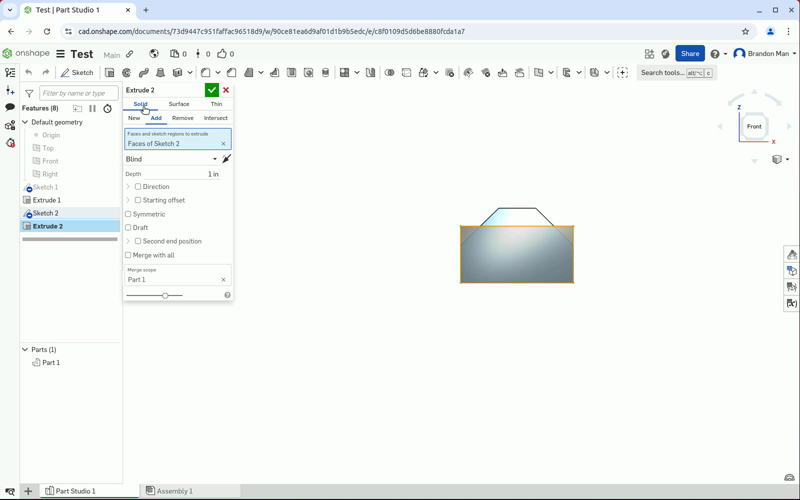
click(143, 106)
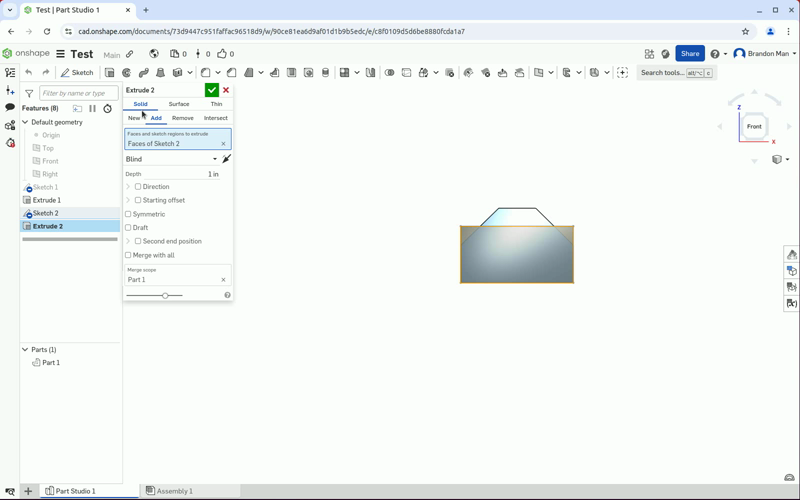
mouse_move(137, 120)
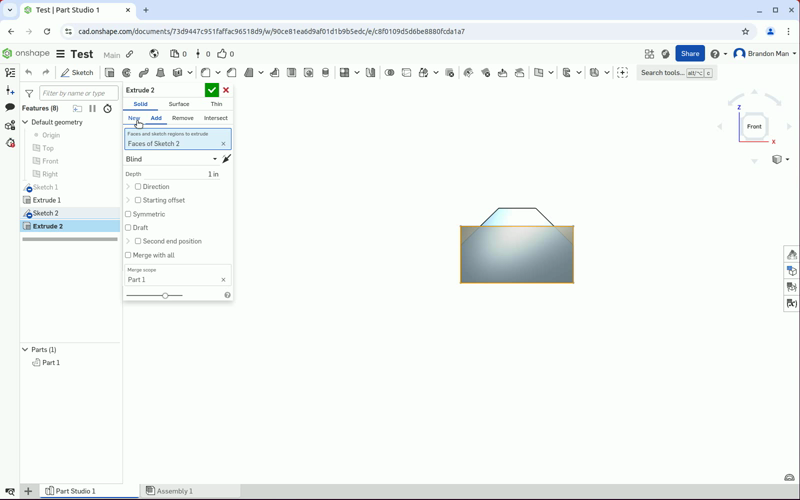
click(137, 120)
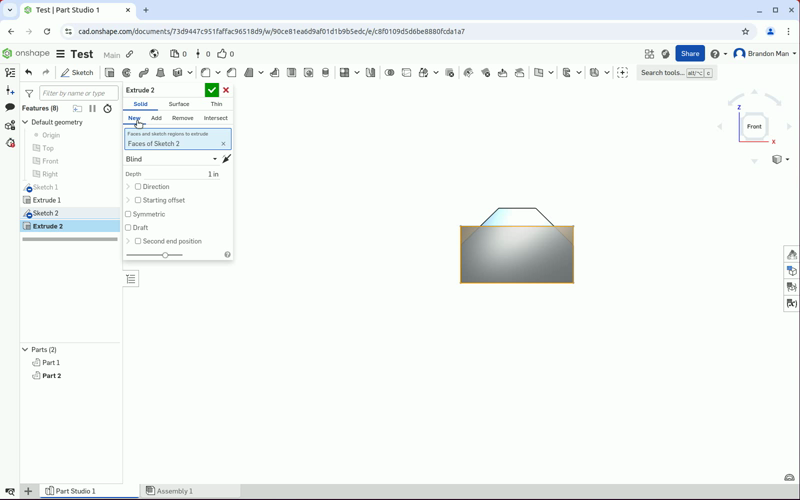
key(tab, 4)
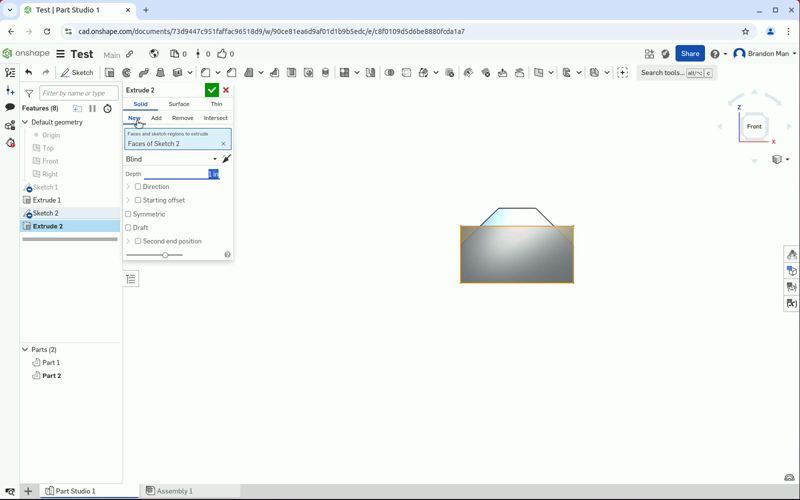
text(11.554)
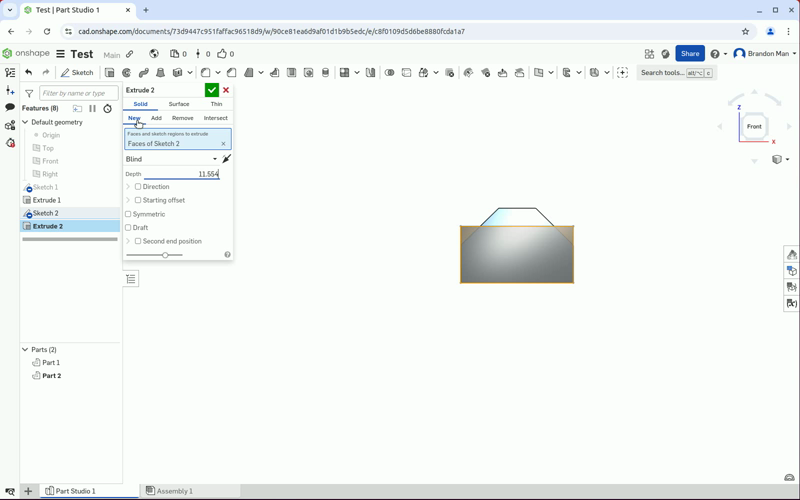
key(enter)
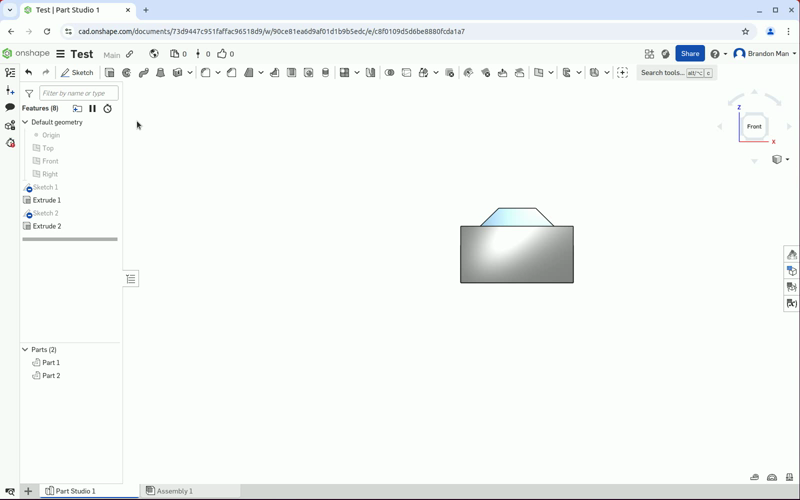
key(shift+h)
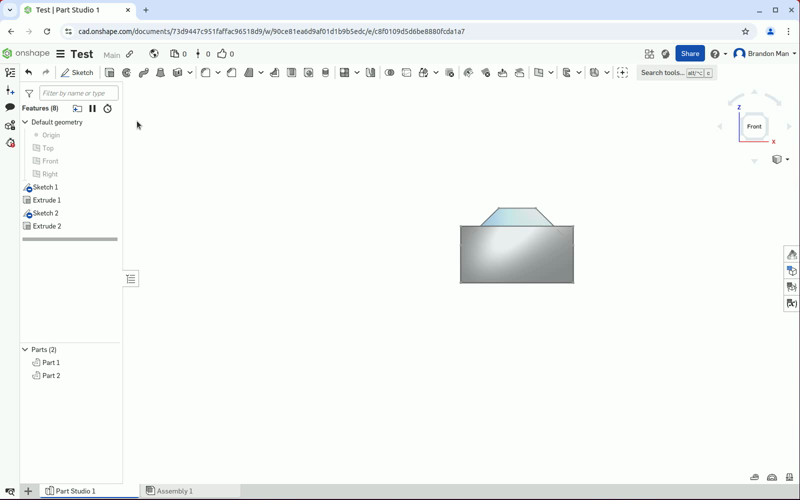
key(shift+h)
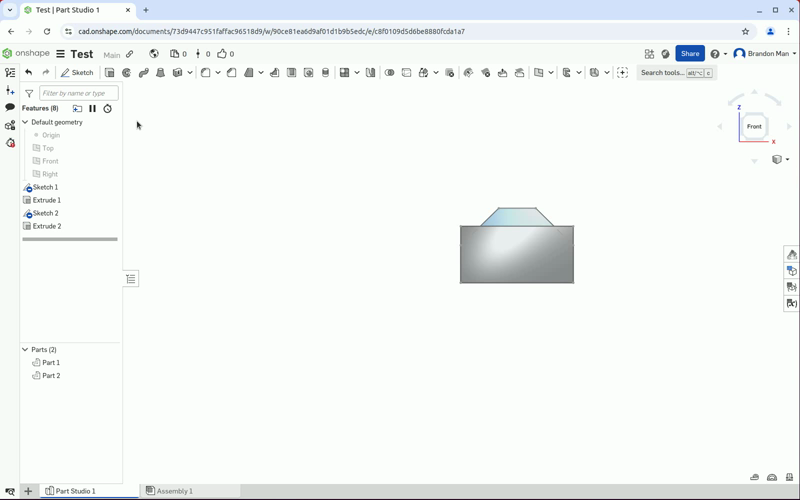
key(shift+7)
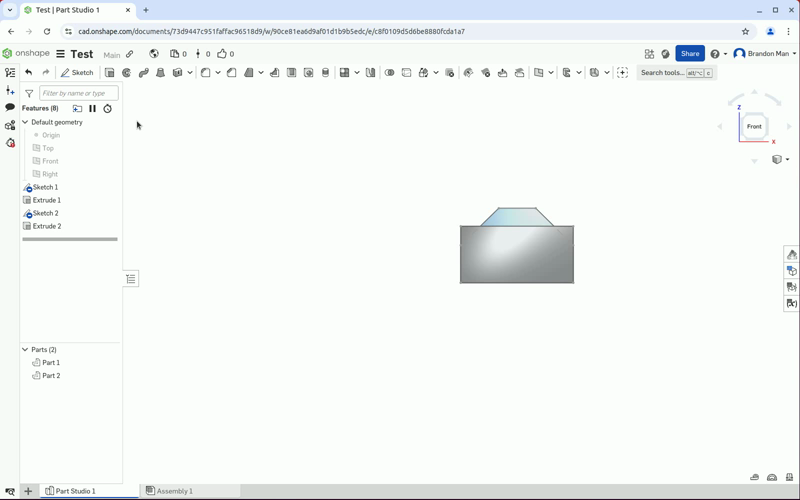
key(left, 2)
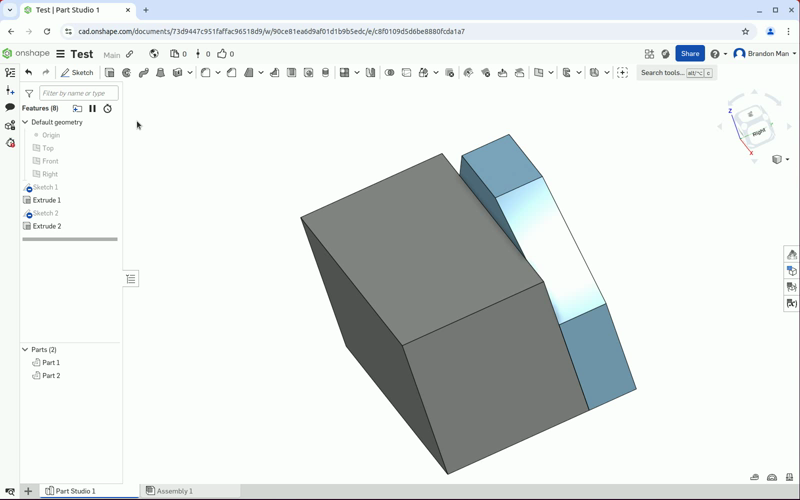
key(down, 2)
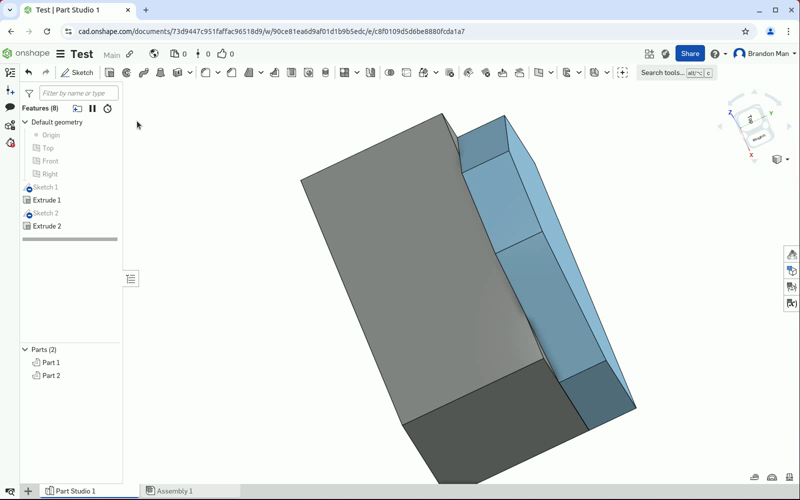
key(up, 2)
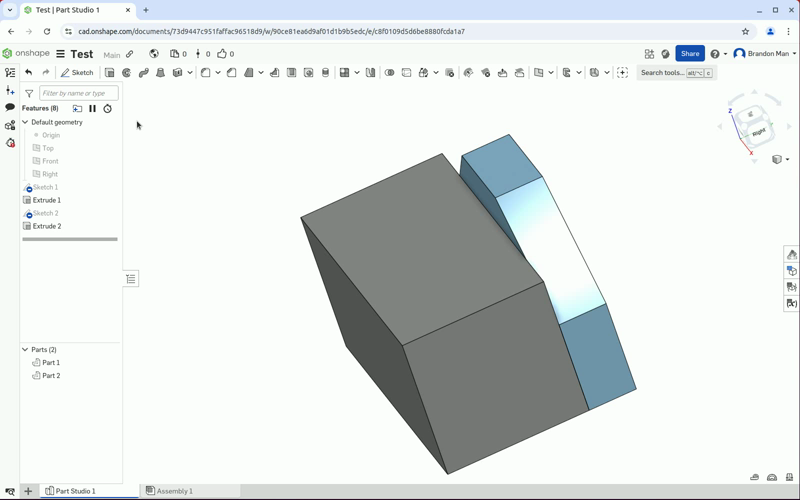
key(right, 2)
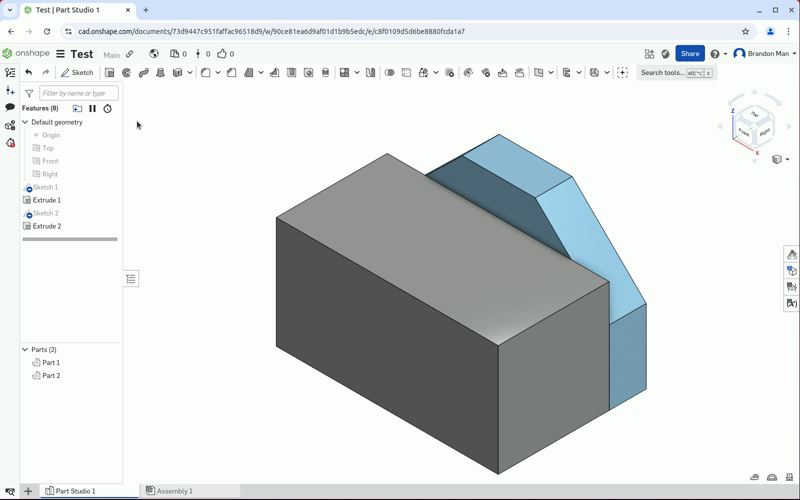
mouse_move(73, 189)
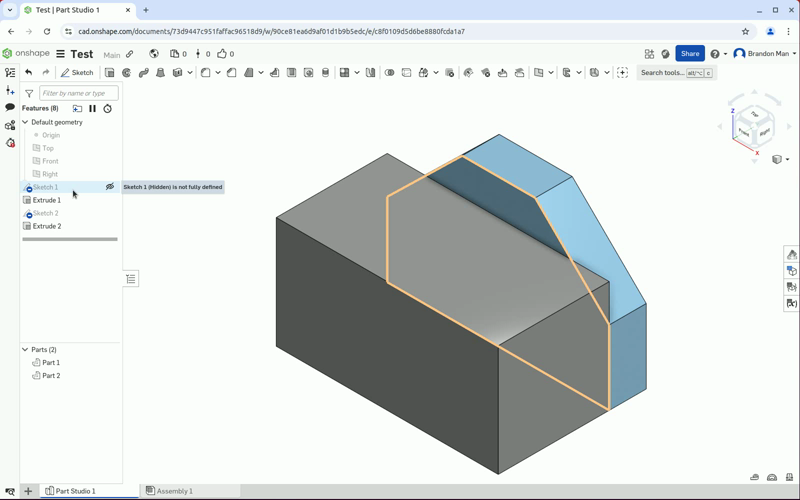
click(73, 189)